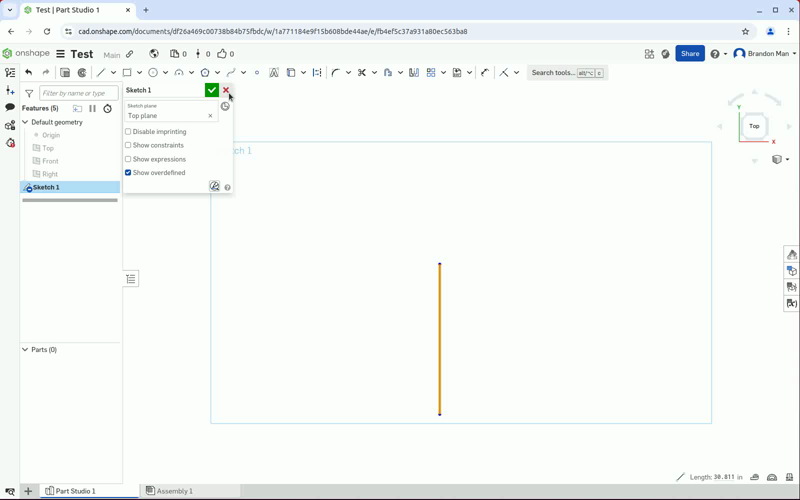
key(shift+h)
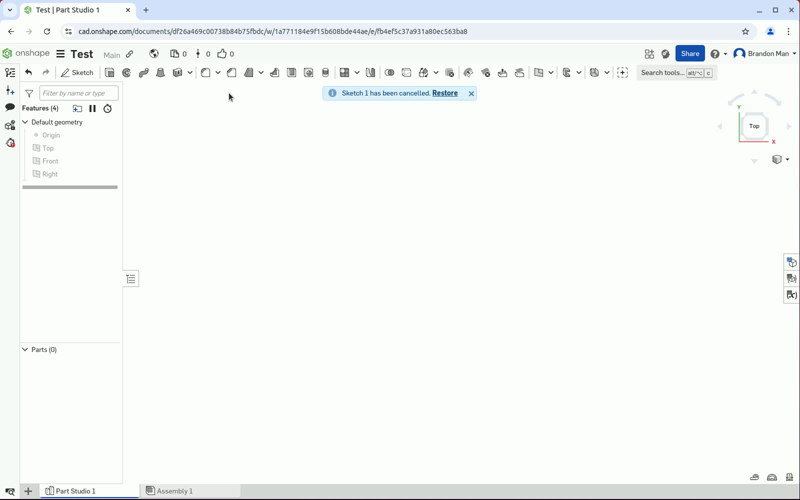
mouse_move(73, 352)
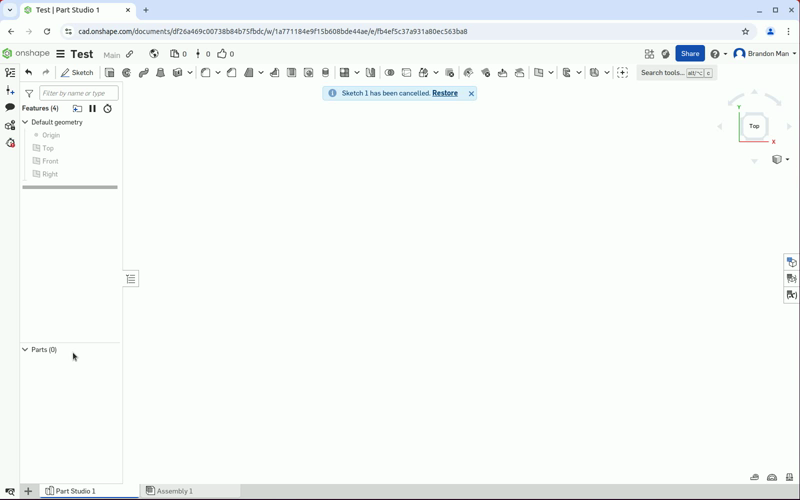
key(y)
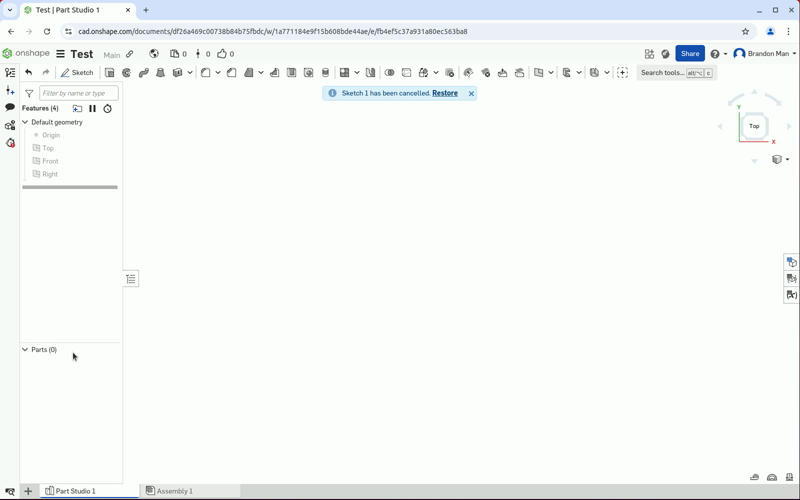
key(shift+p)
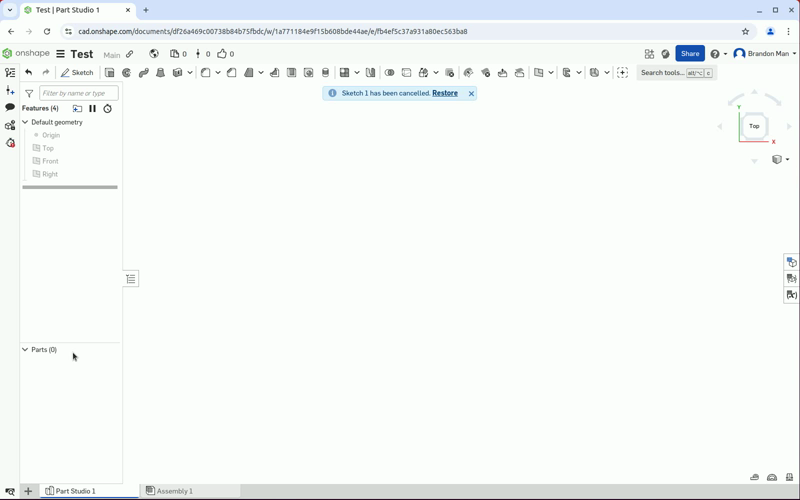
key(space)
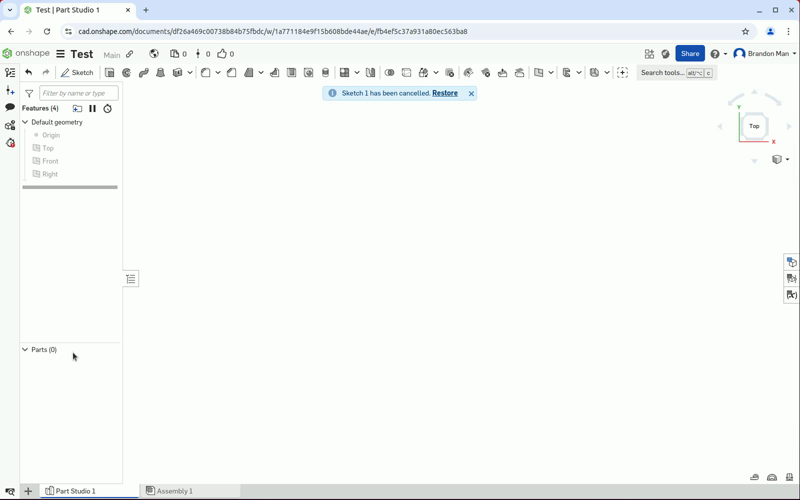
key_down(shift)
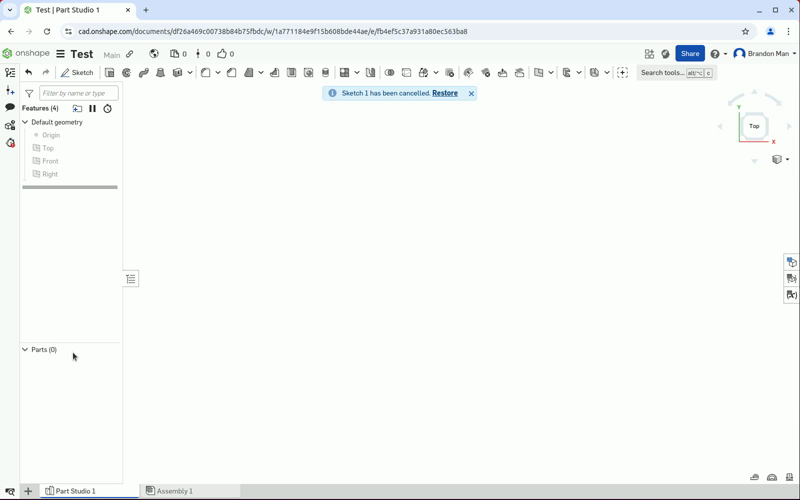
key(up)
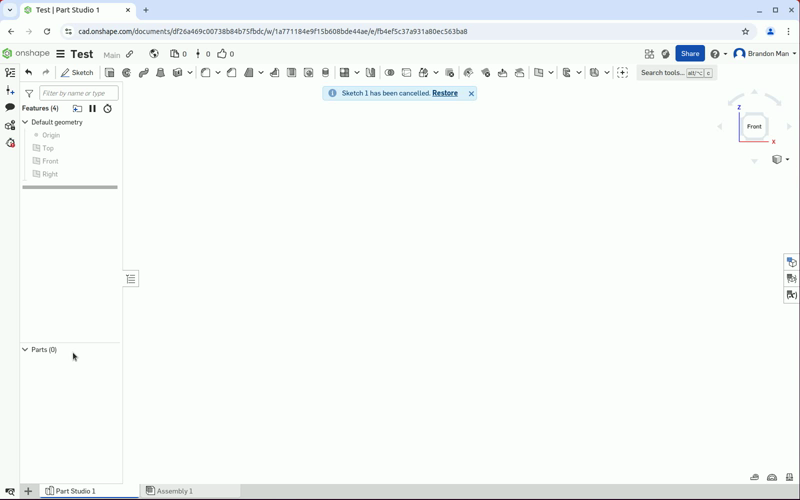
key_up(shift)
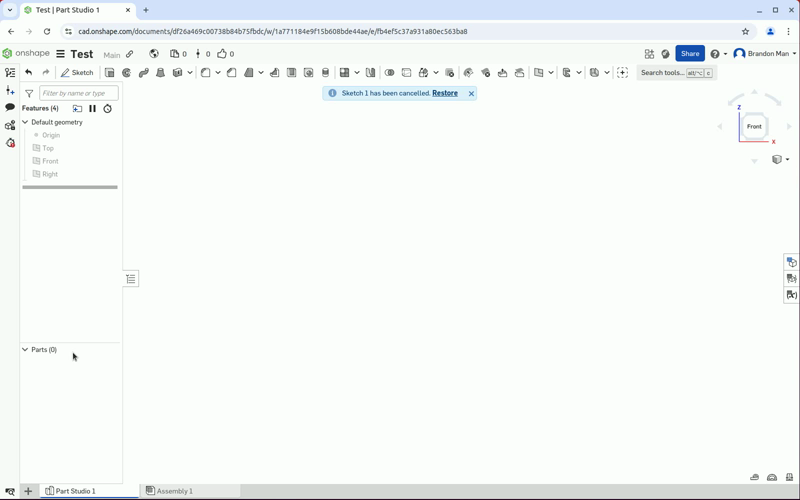
mouse_move(73, 352)
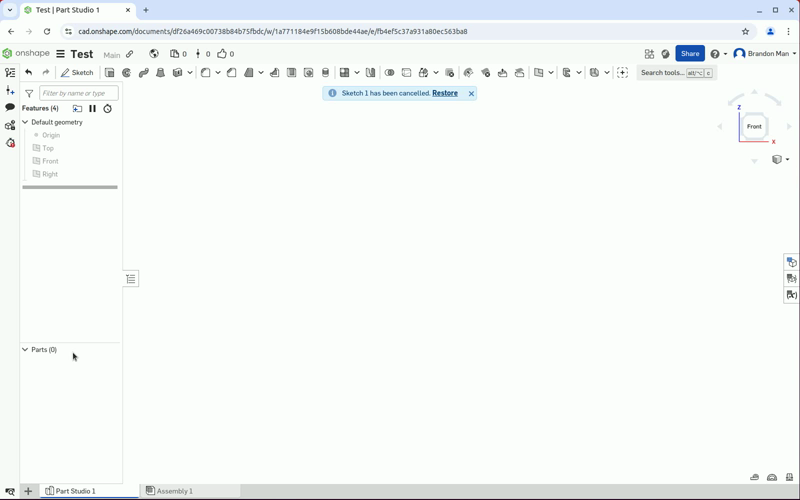
key(shift+y)
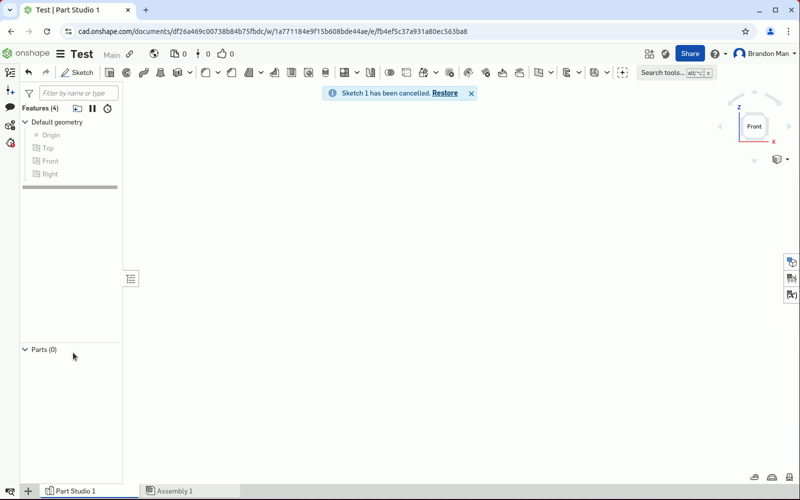
key(shift+s)
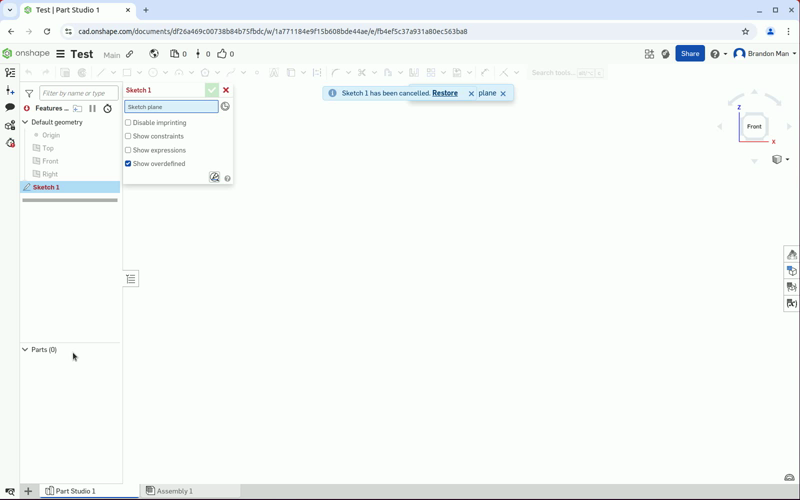
mouse_move(73, 163)
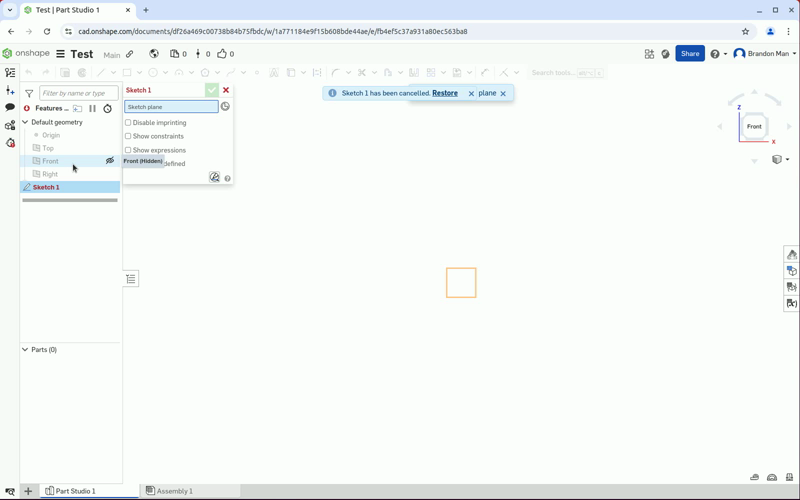
click(73, 163)
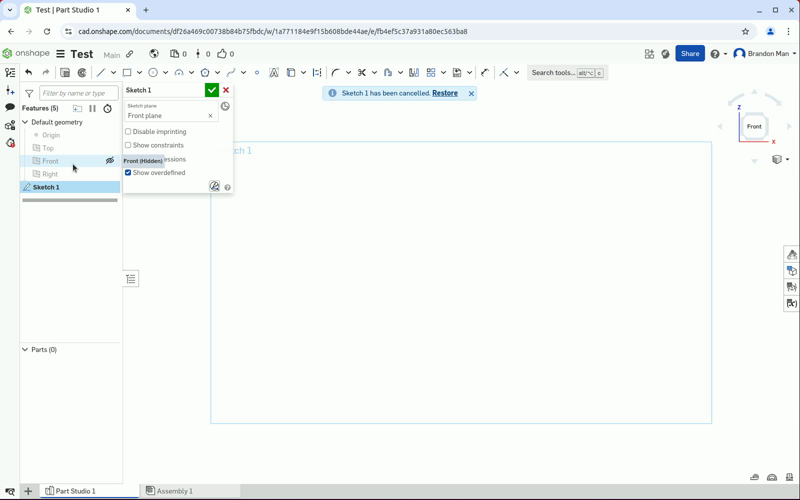
mouse_move(73, 352)
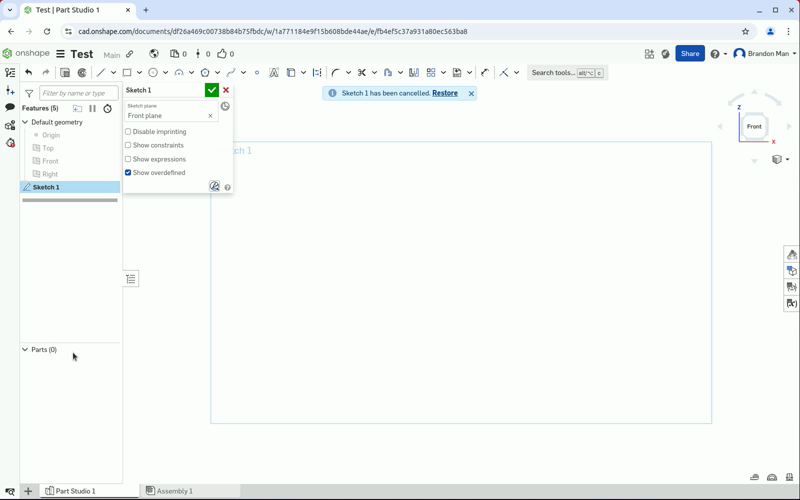
key(y)
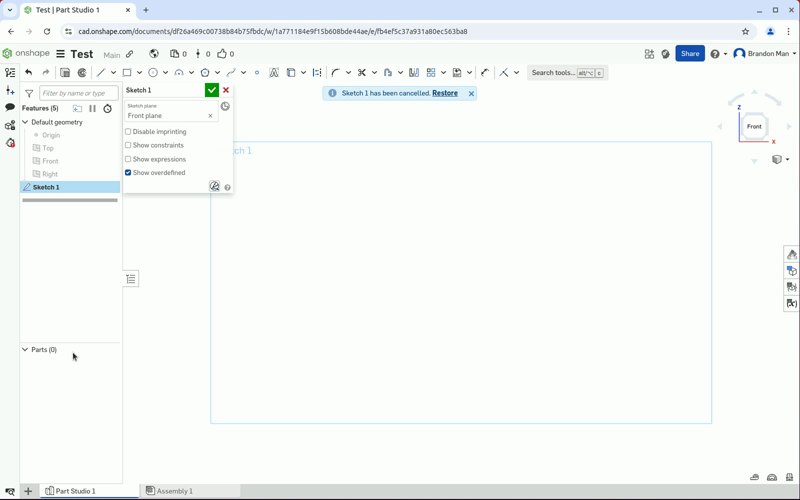
key(l)
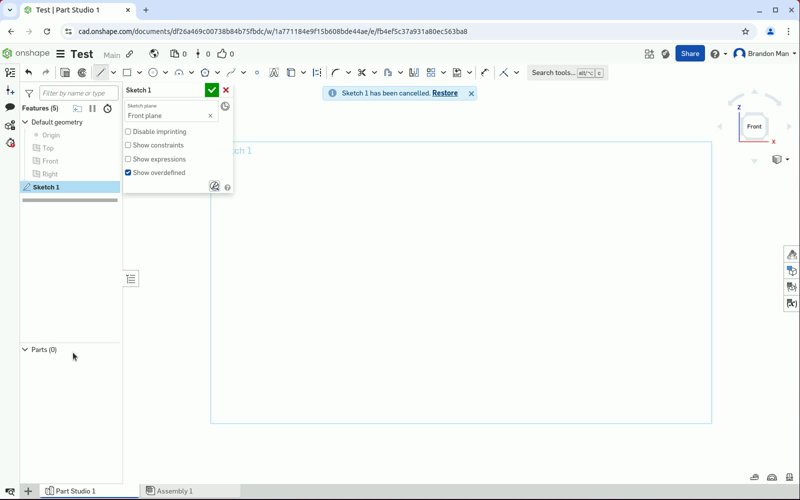
key_down(shift)
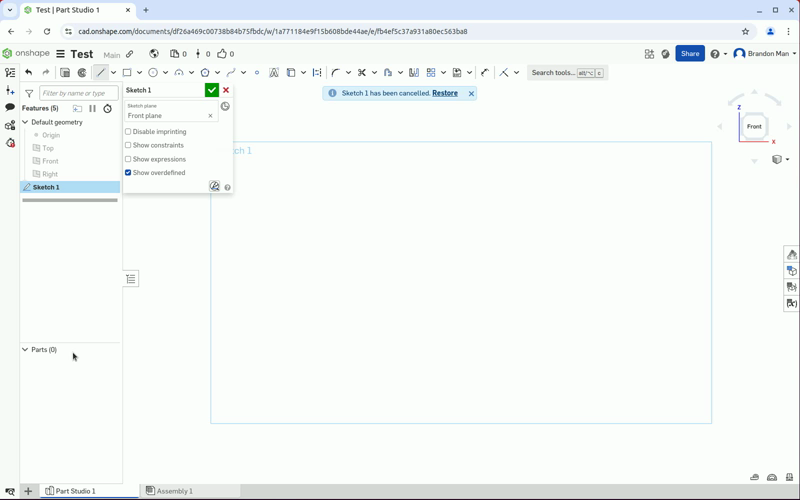
mouse_move(348, 300)
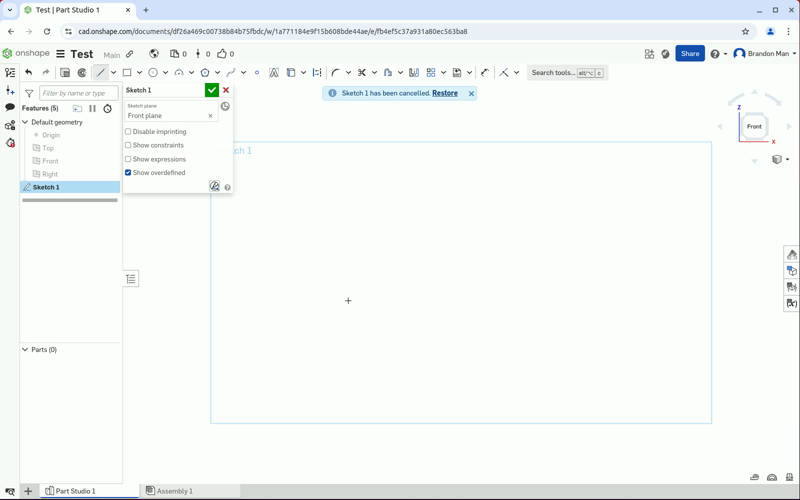
click(348, 300)
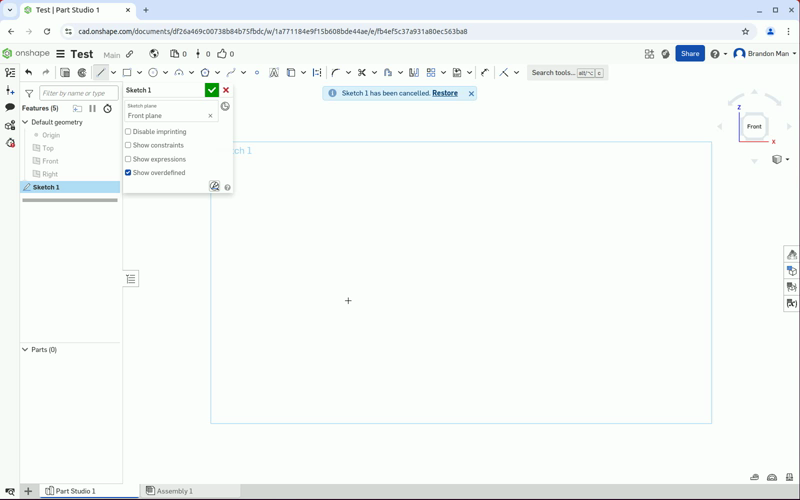
key_up(shift)
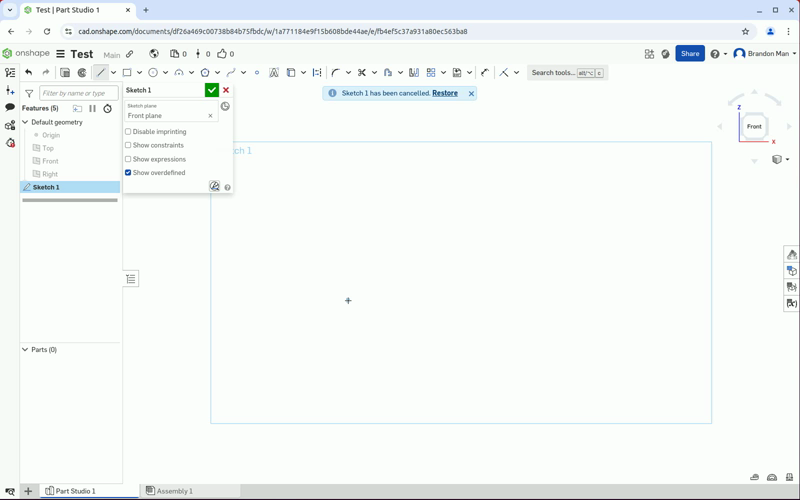
key_down(shift)
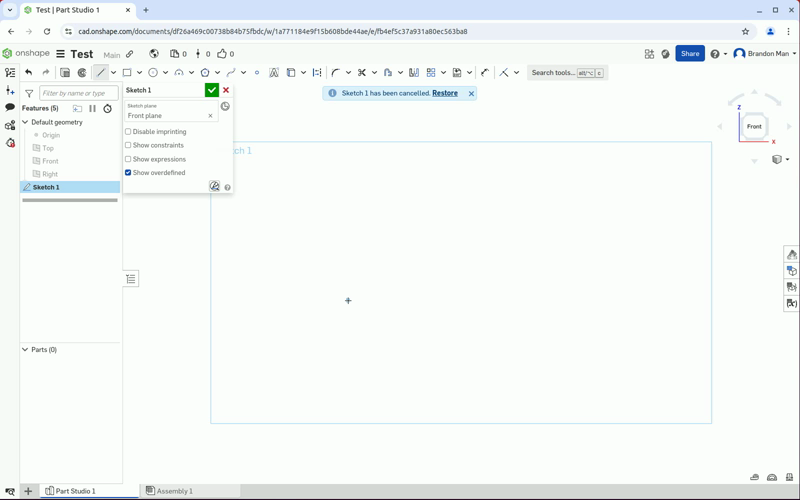
mouse_move(448, 278)
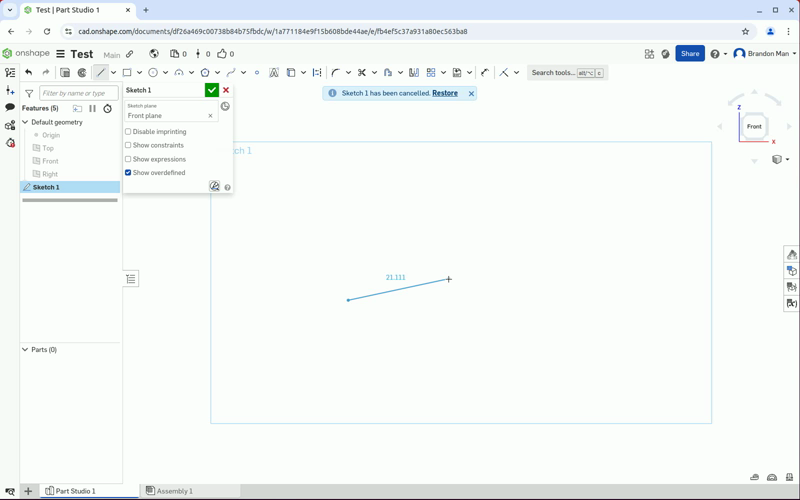
click(448, 278)
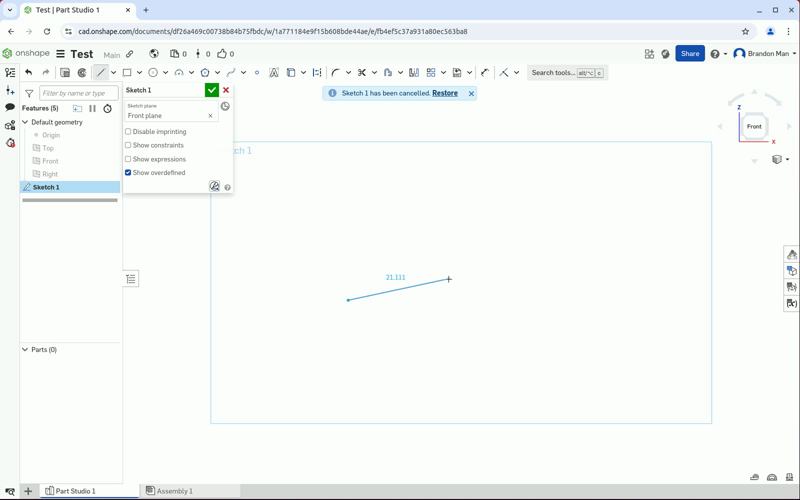
key_up(shift)
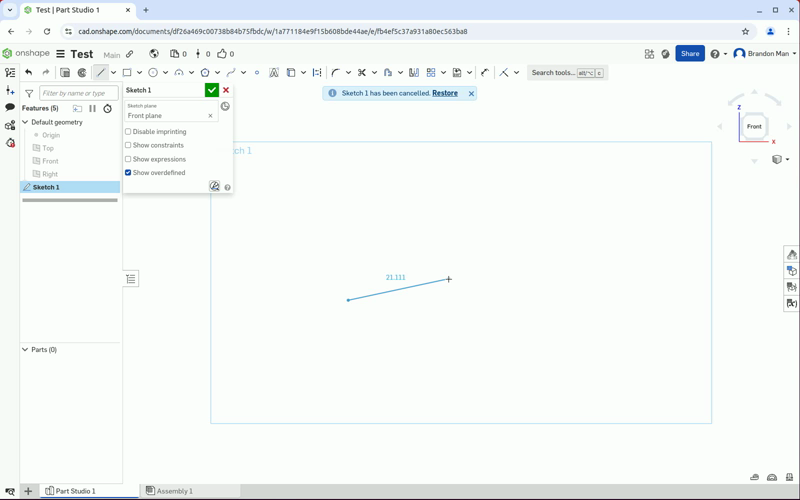
key_down(shift)
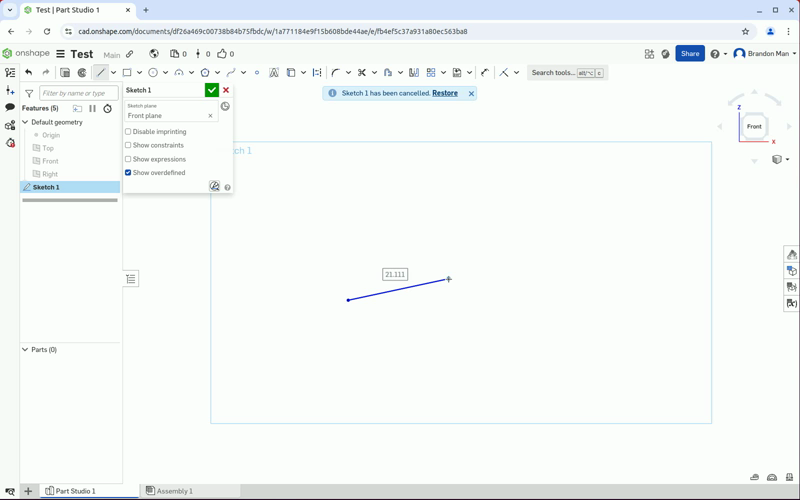
mouse_move(478, 278)
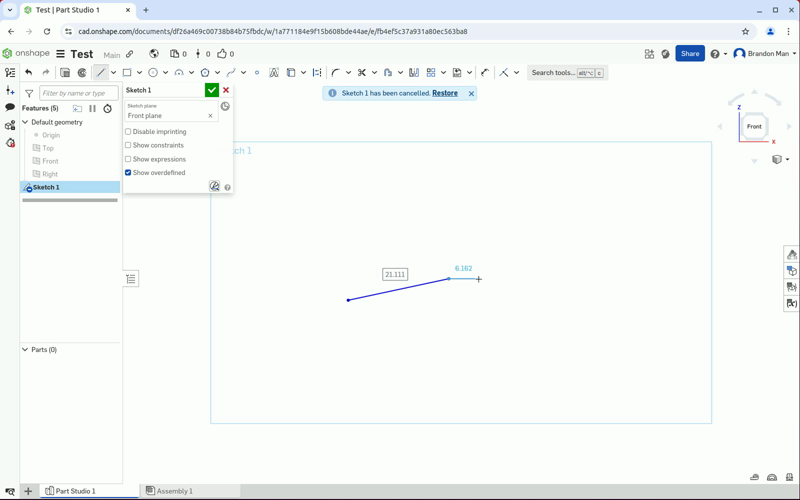
mouse_move(448, 300)
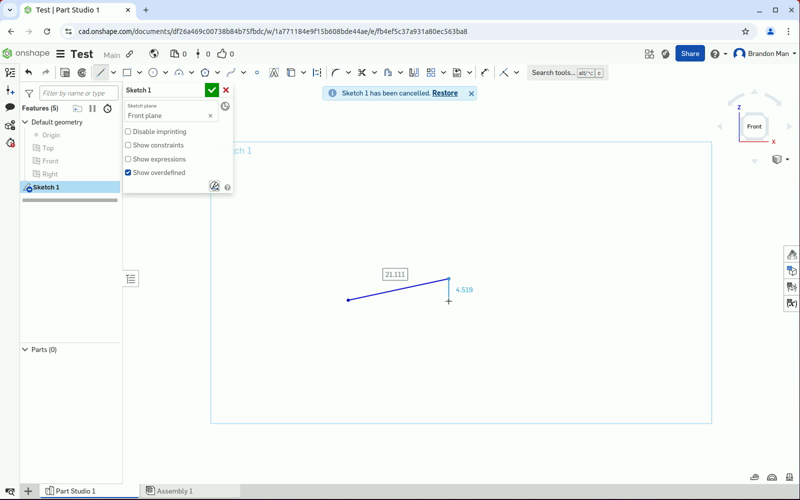
click(448, 300)
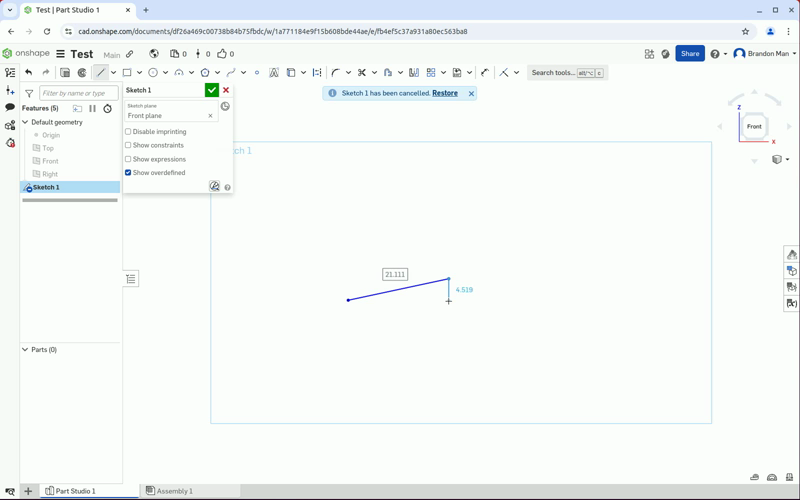
key_up(shift)
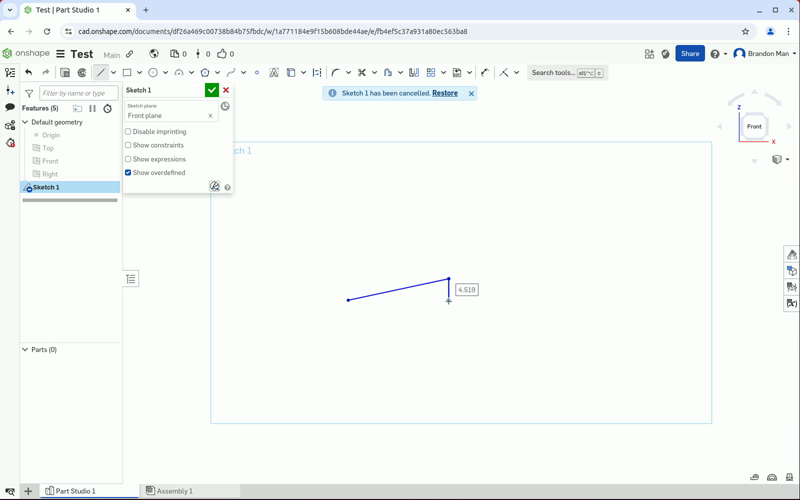
key_down(shift)
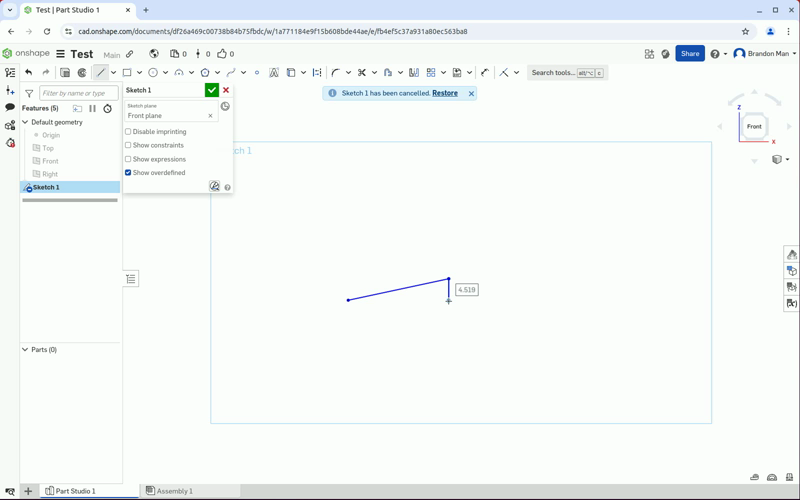
mouse_move(478, 300)
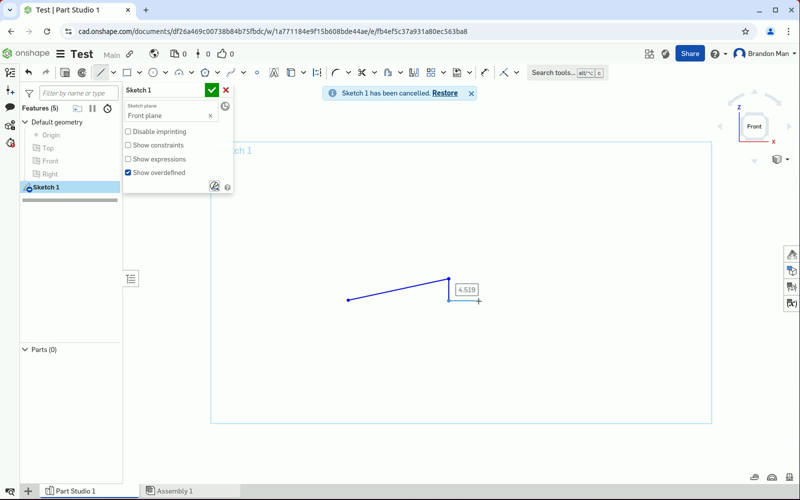
mouse_move(463, 300)
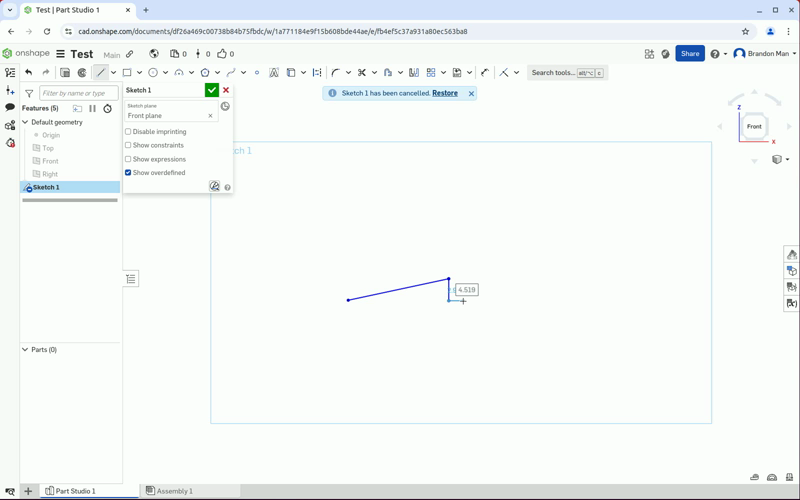
click(463, 300)
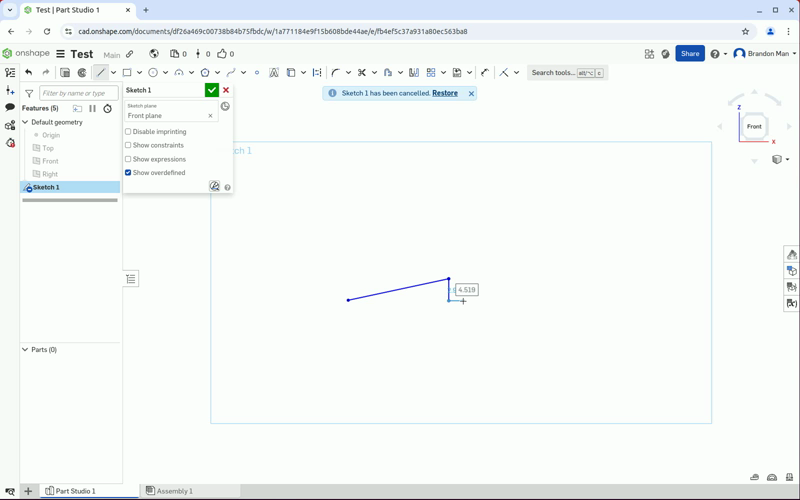
key_up(shift)
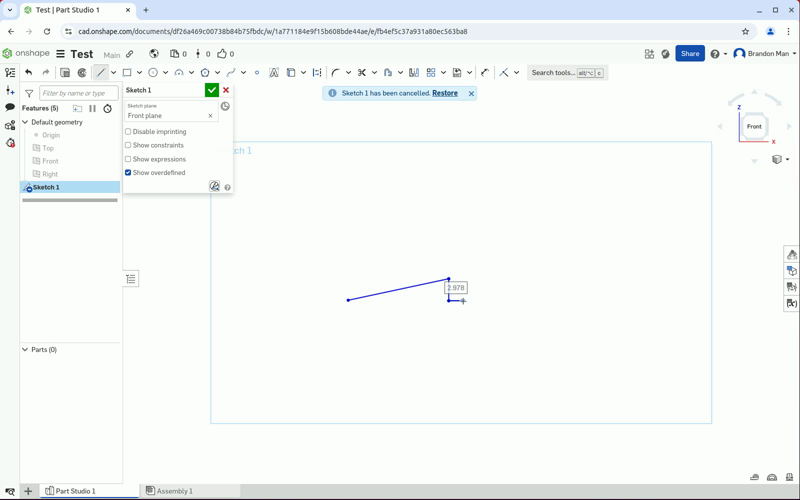
key_down(shift)
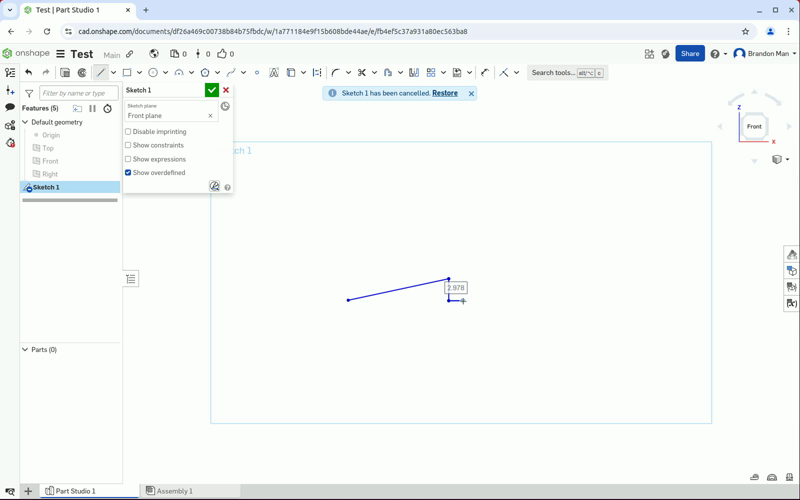
mouse_move(493, 300)
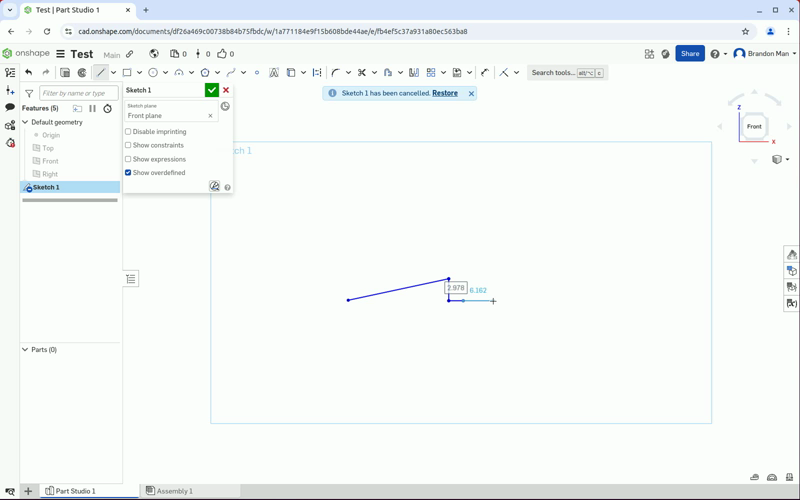
mouse_move(463, 264)
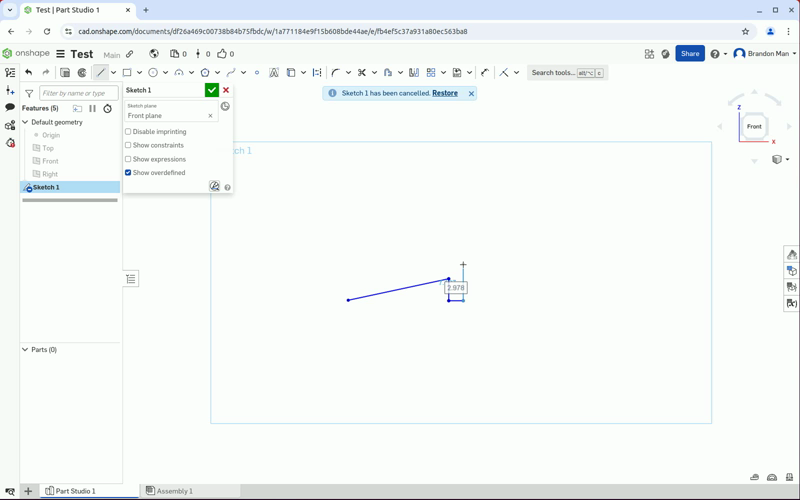
click(463, 264)
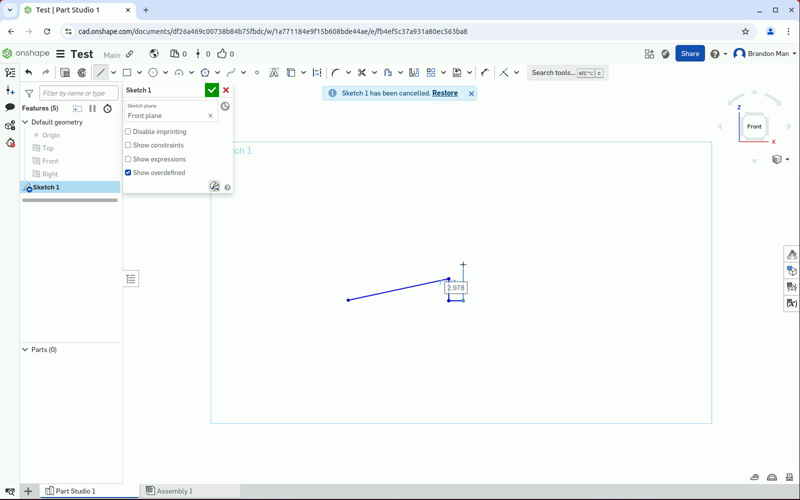
key_up(shift)
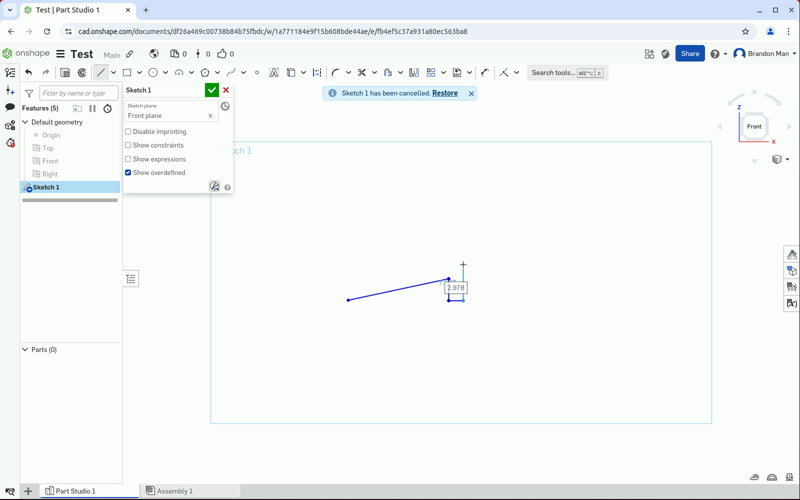
key_down(shift)
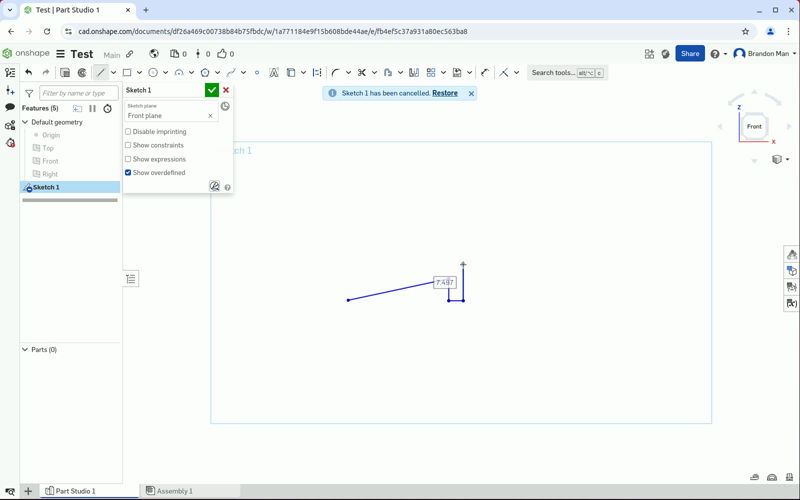
mouse_move(348, 264)
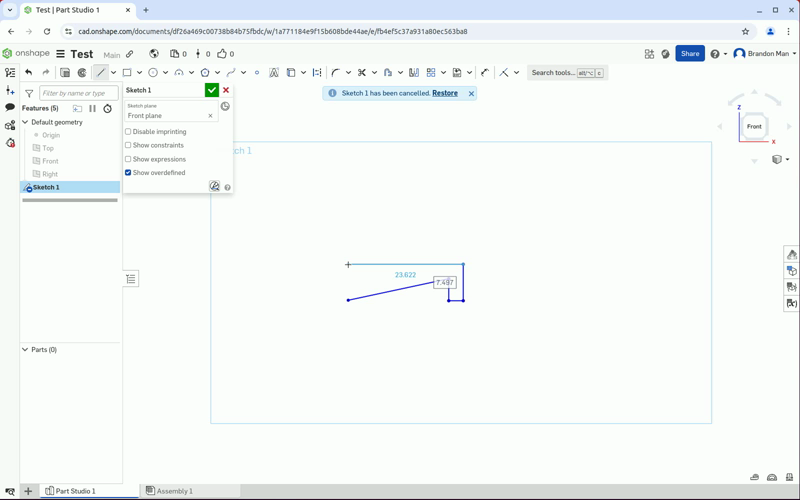
click(348, 264)
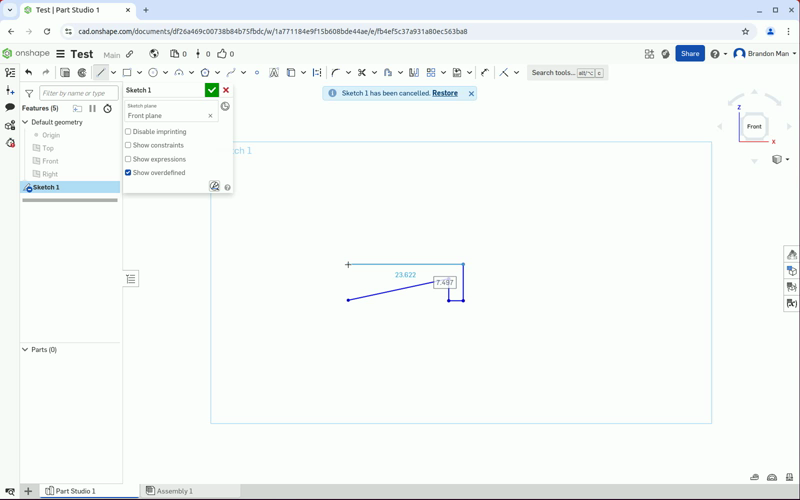
key_up(shift)
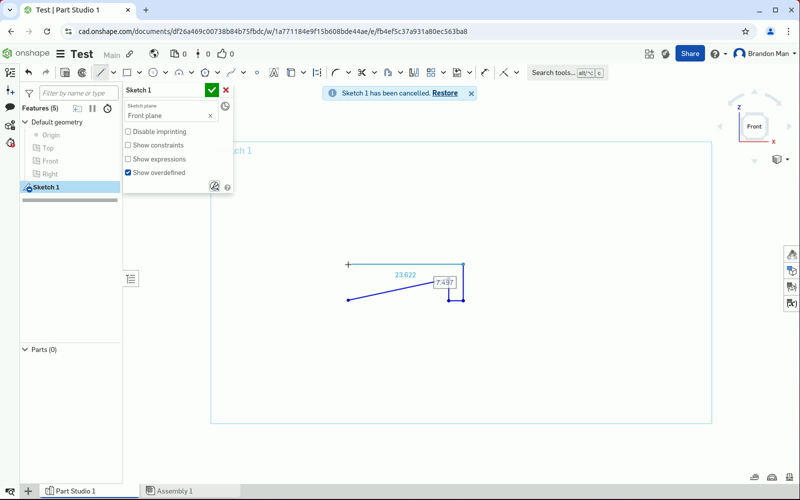
mouse_move(378, 264)
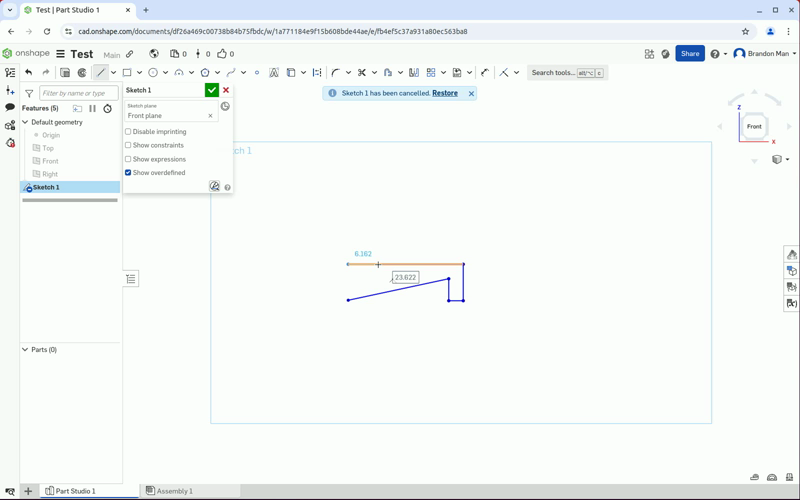
key_down(shift)
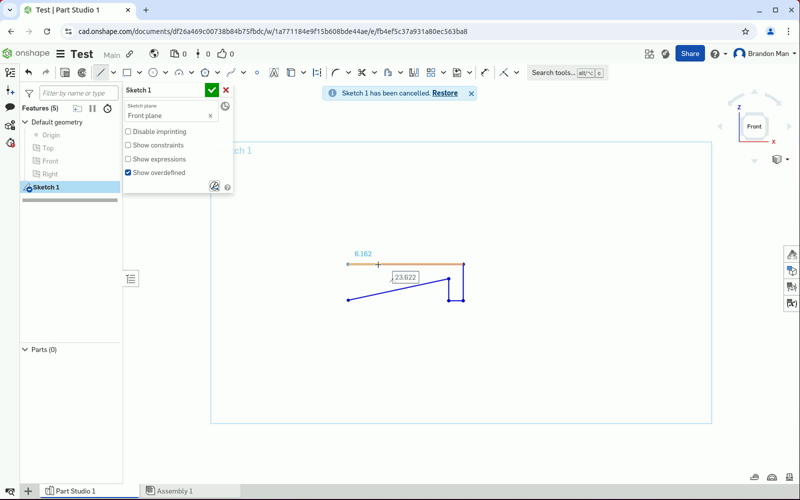
mouse_move(348, 300)
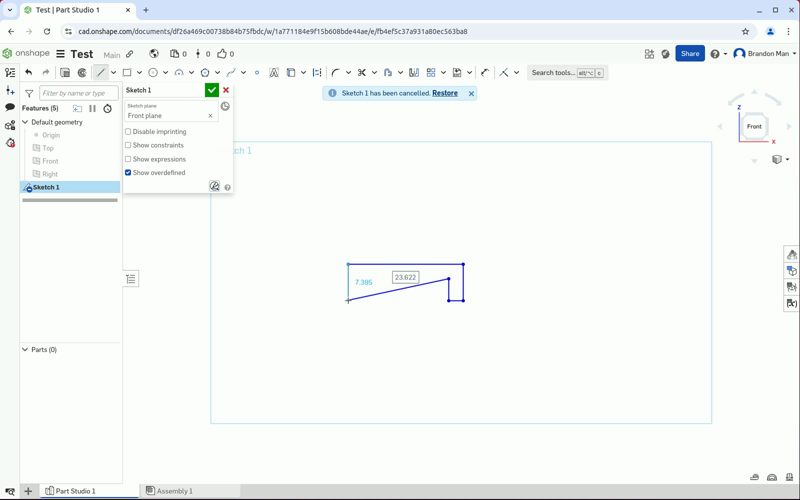
key_up(shift)
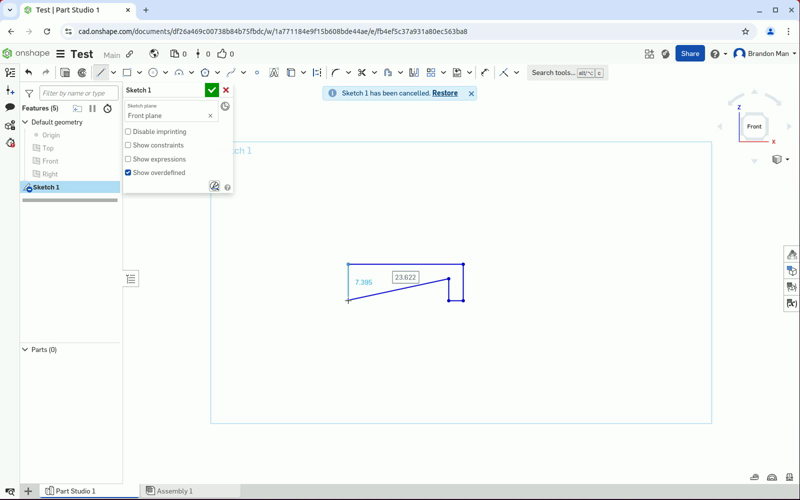
click(348, 300)
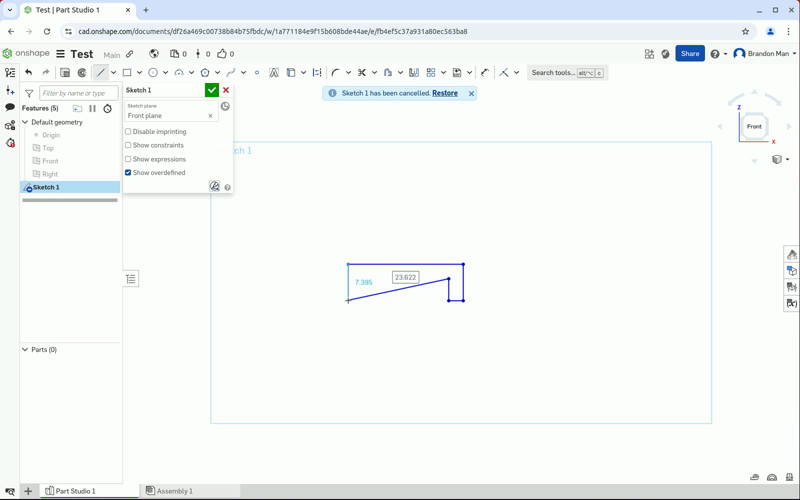
key(esc)
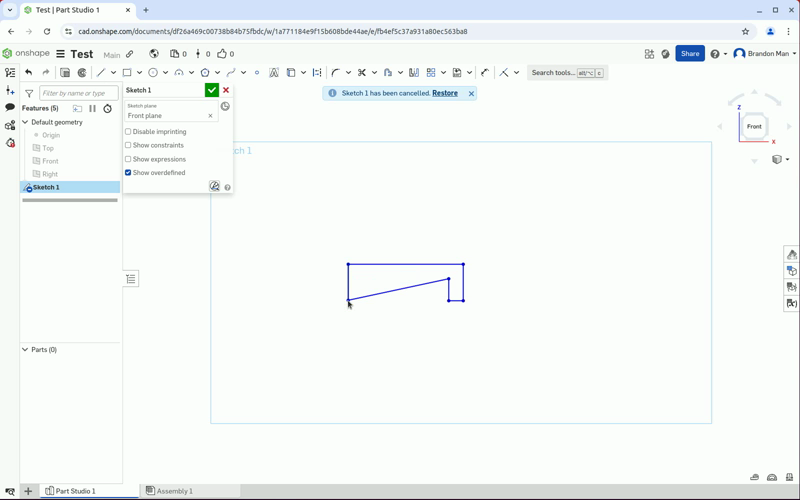
mouse_move(385, 276)
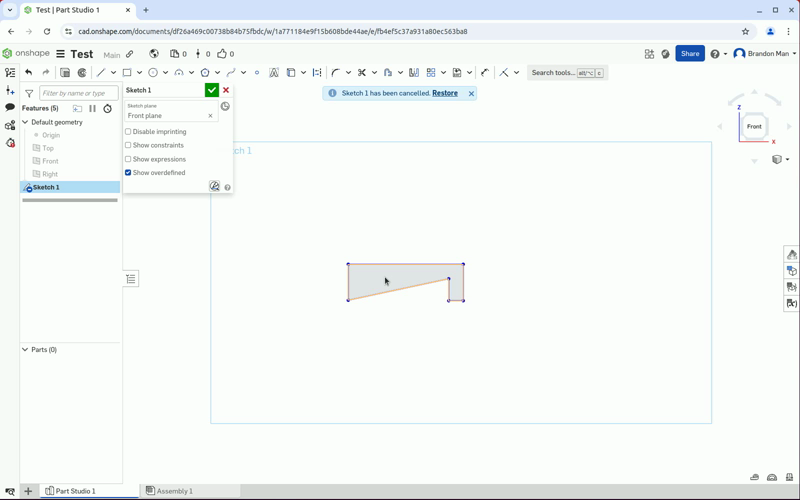
click(385, 276)
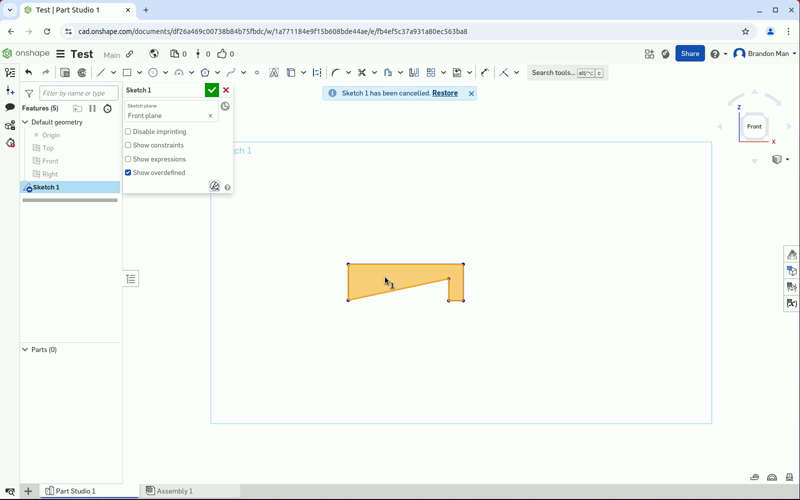
mouse_move(73, 352)
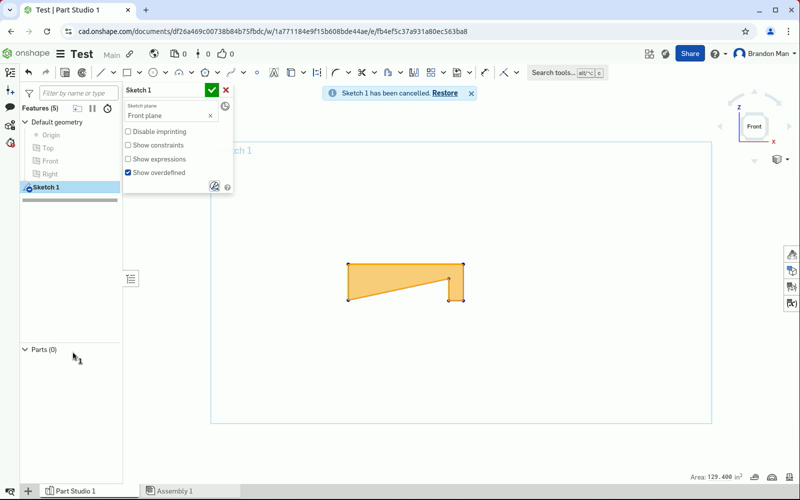
key(shift+y)
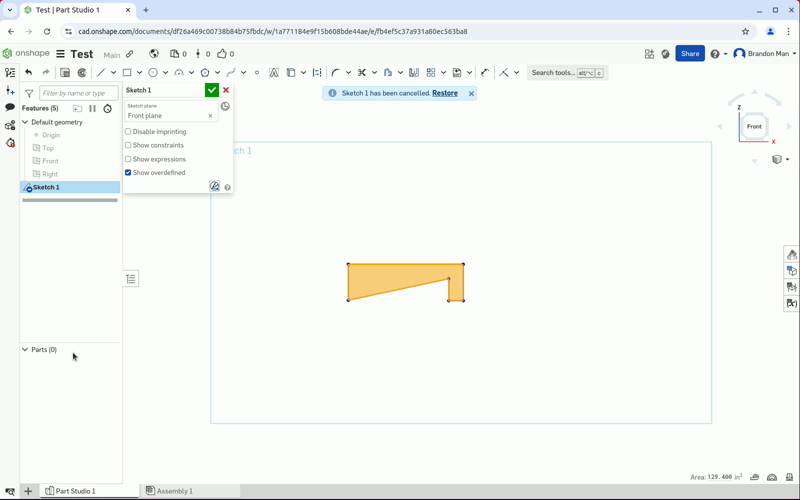
key(shift+e)
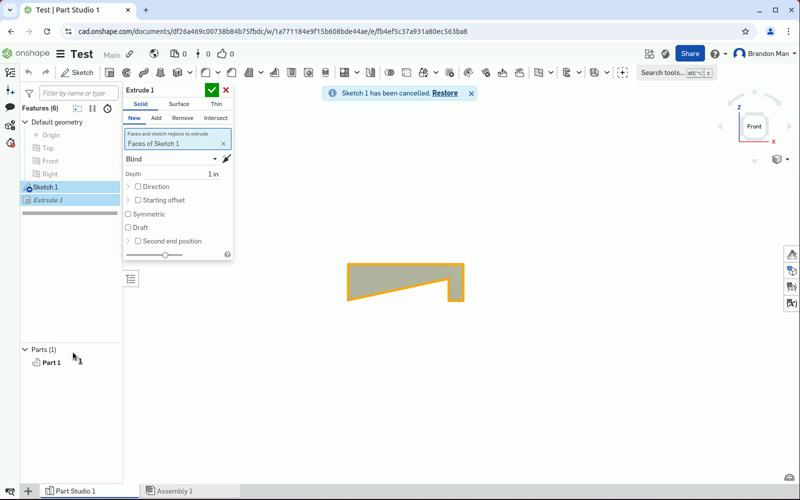
mouse_move(143, 106)
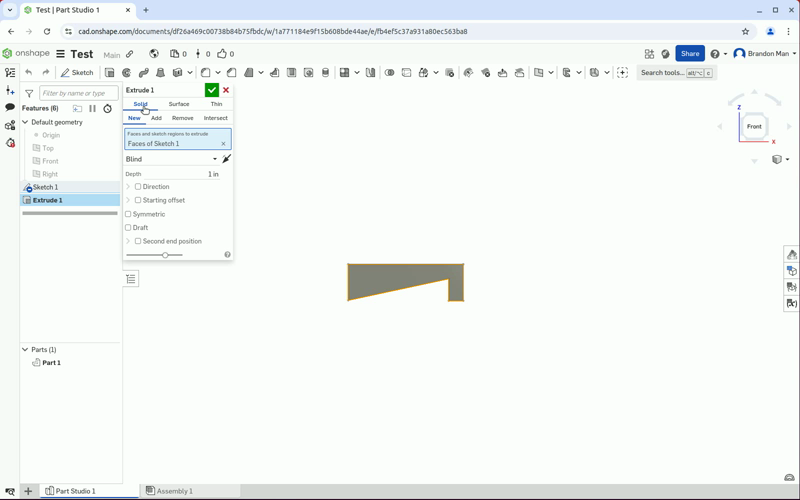
click(143, 106)
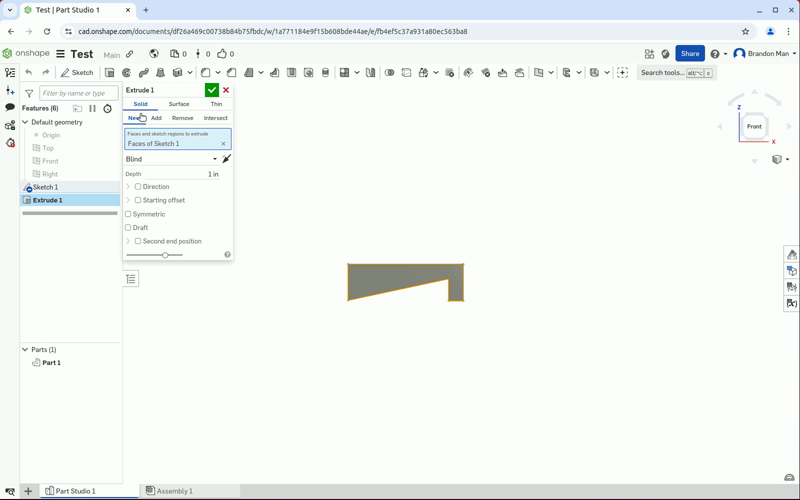
mouse_move(137, 120)
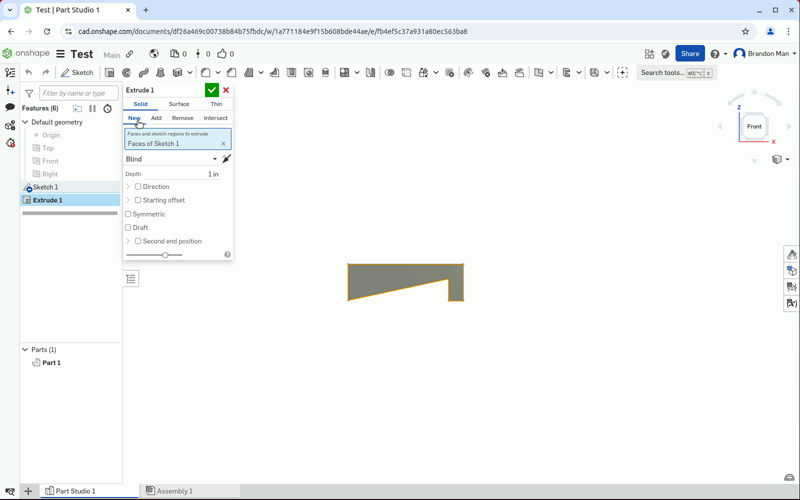
click(137, 120)
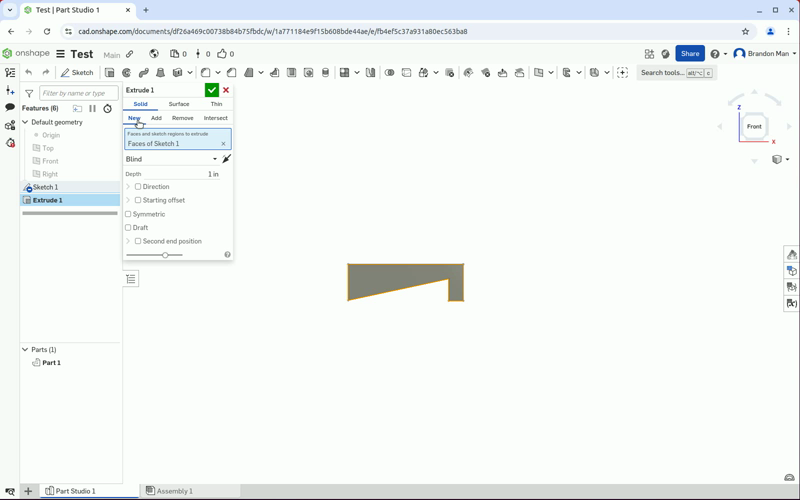
key(tab, 4)
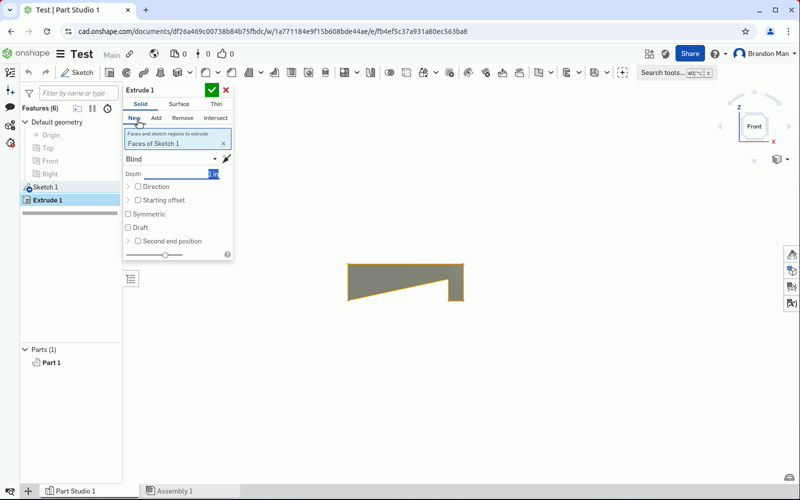
text(20.701)
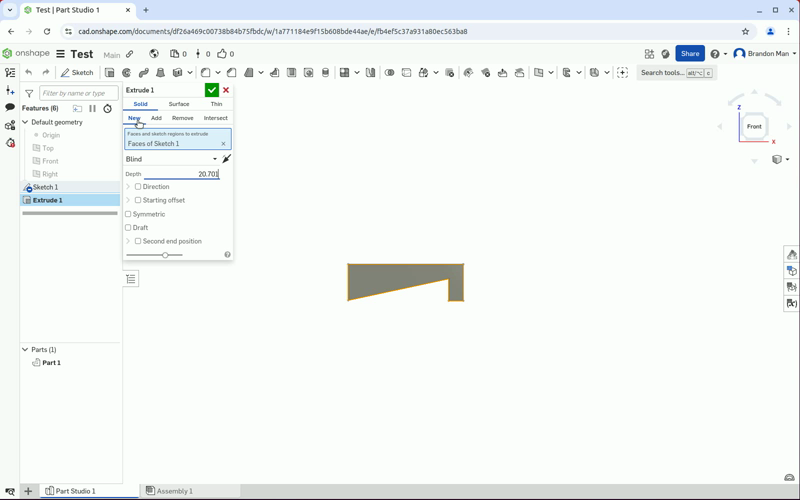
key(enter)
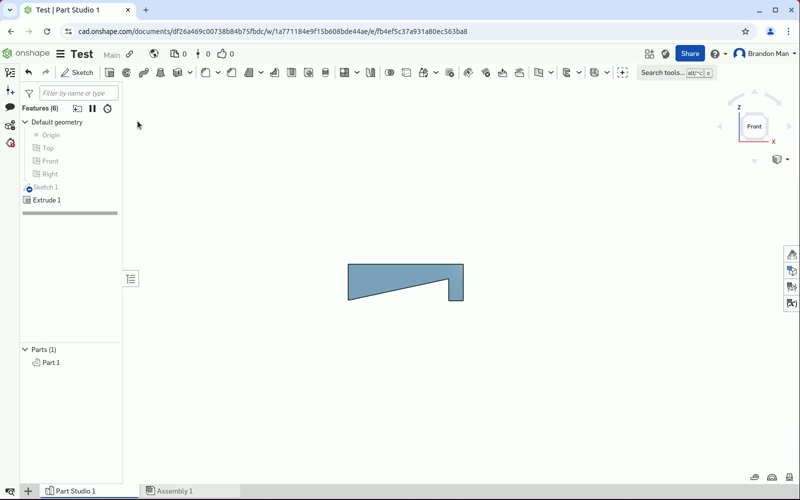
key(shift+h)
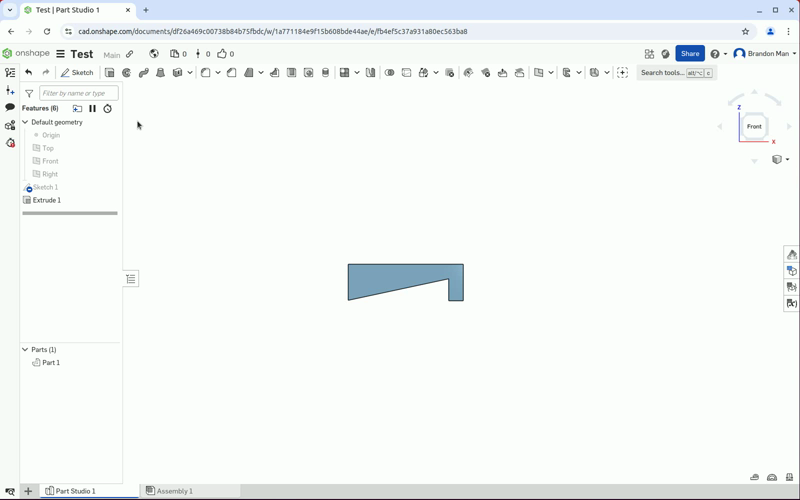
key(shift+h)
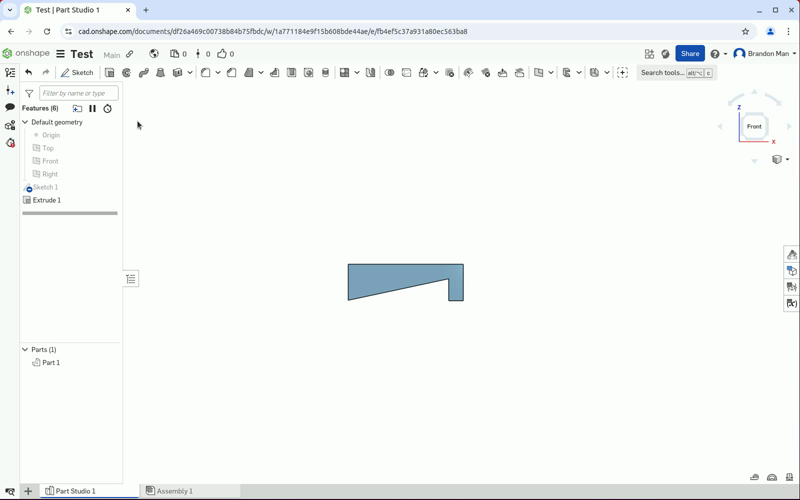
mouse_move(73, 189)
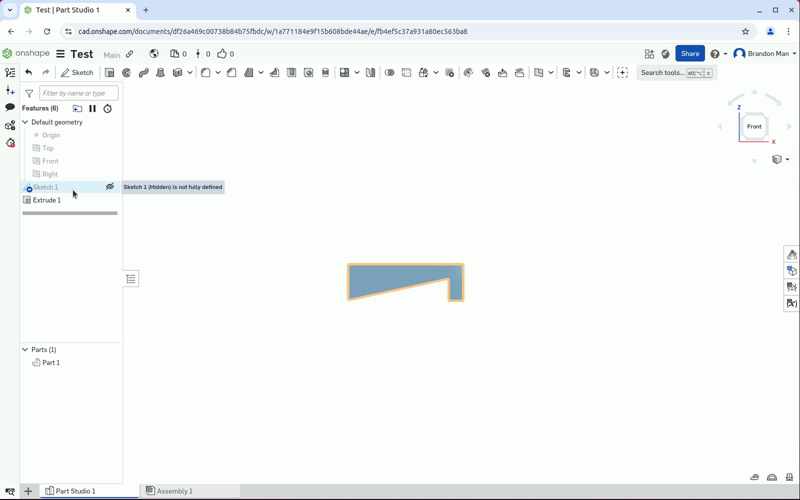
click(73, 189)
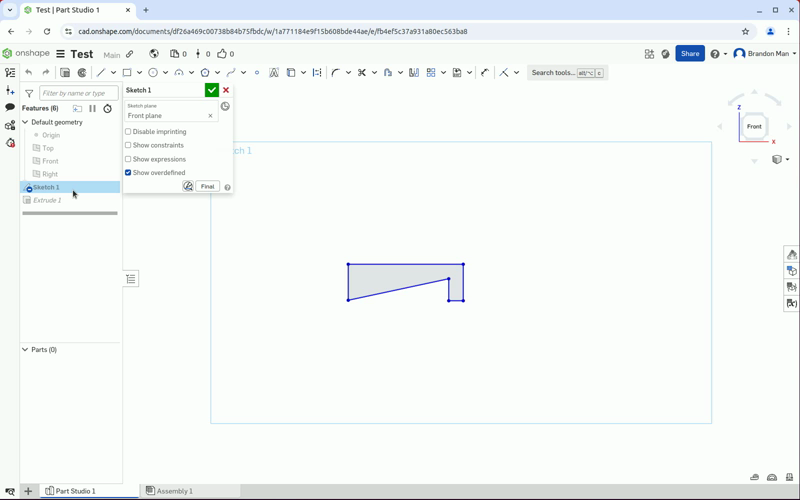
mouse_move(229, 92)
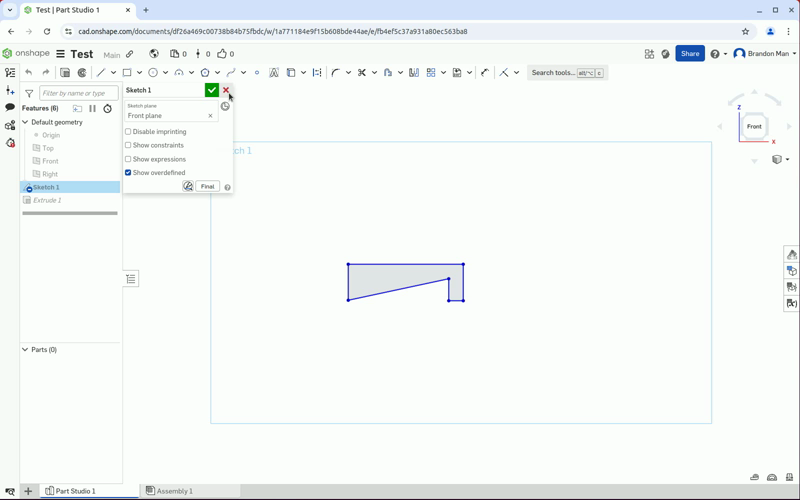
click(229, 92)
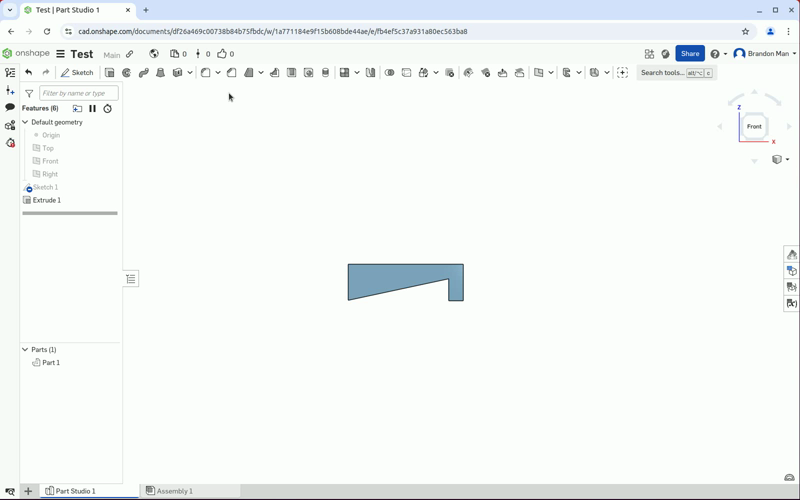
mouse_move(73, 352)
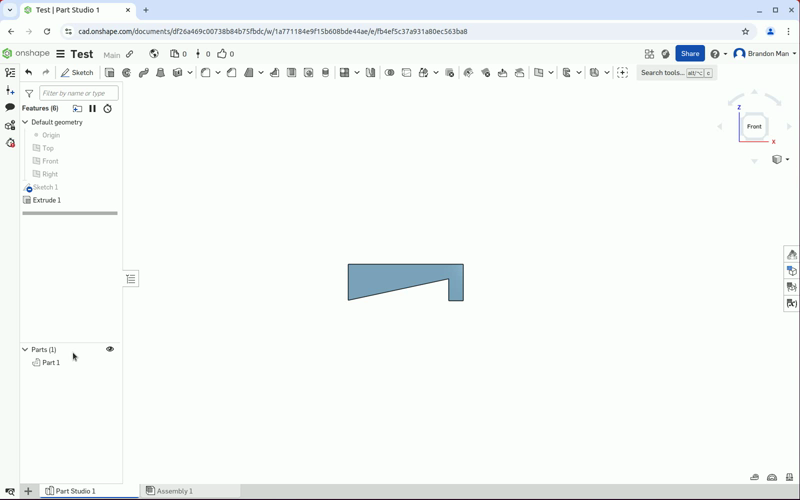
key(y)
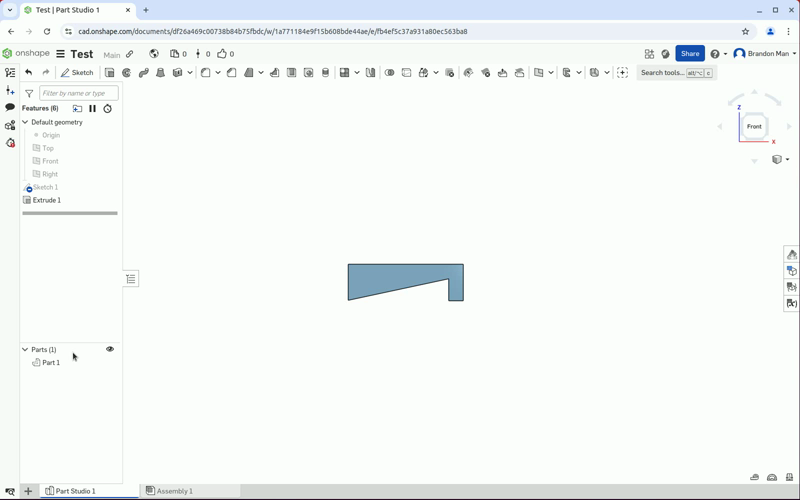
key(shift+p)
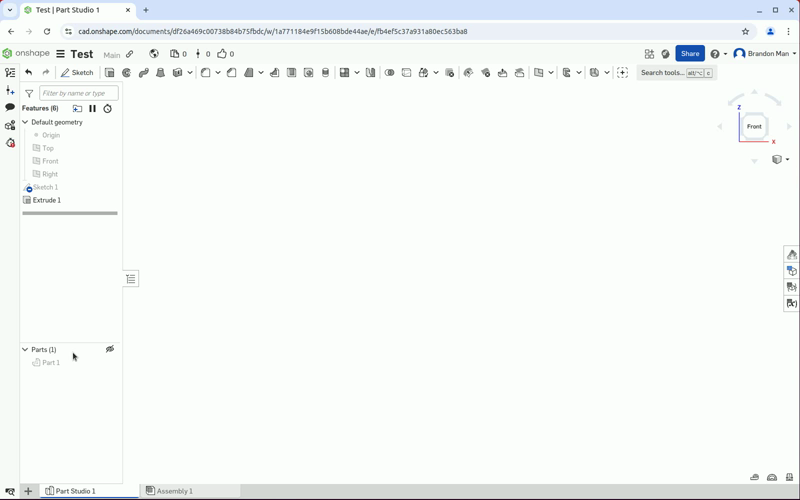
key(space)
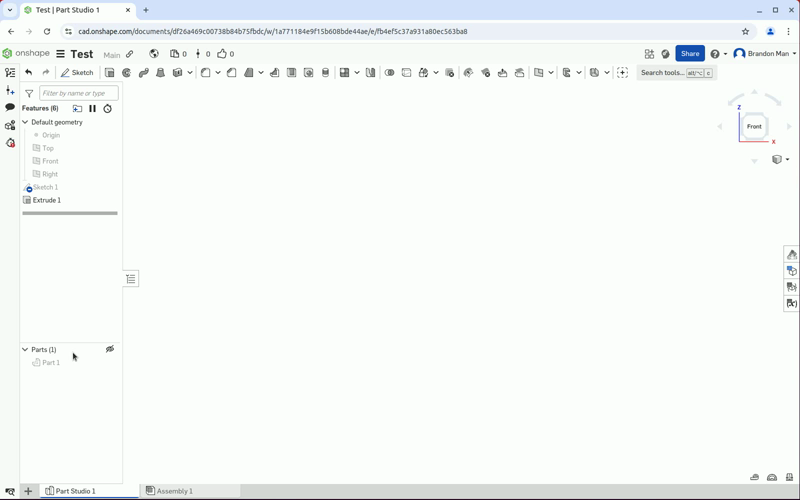
key_down(shift)
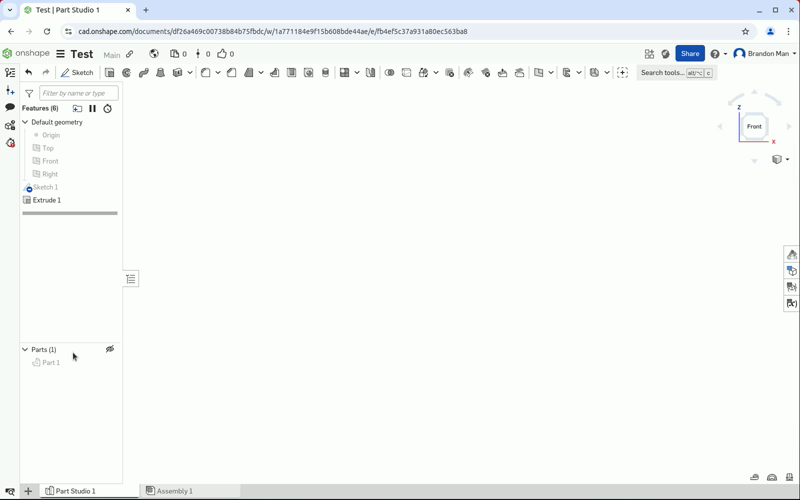
key(down)
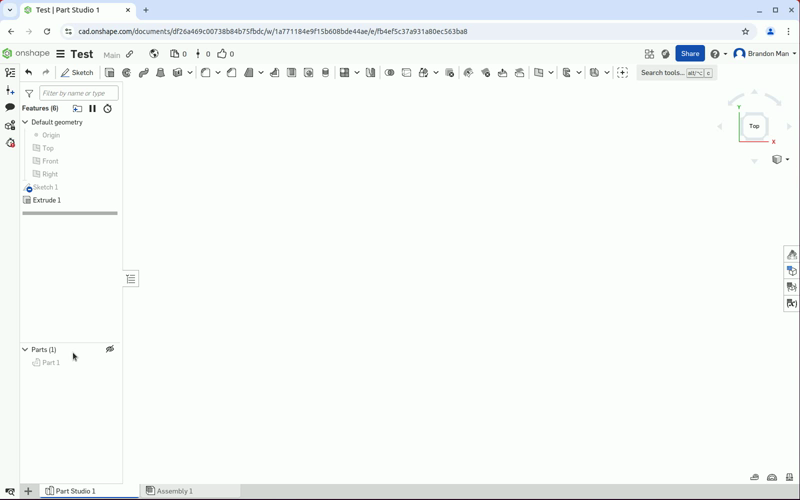
key_up(shift)
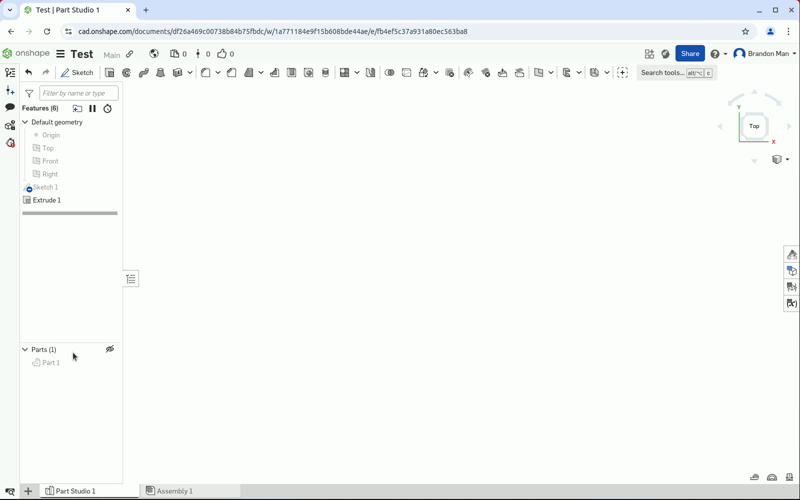
mouse_move(73, 352)
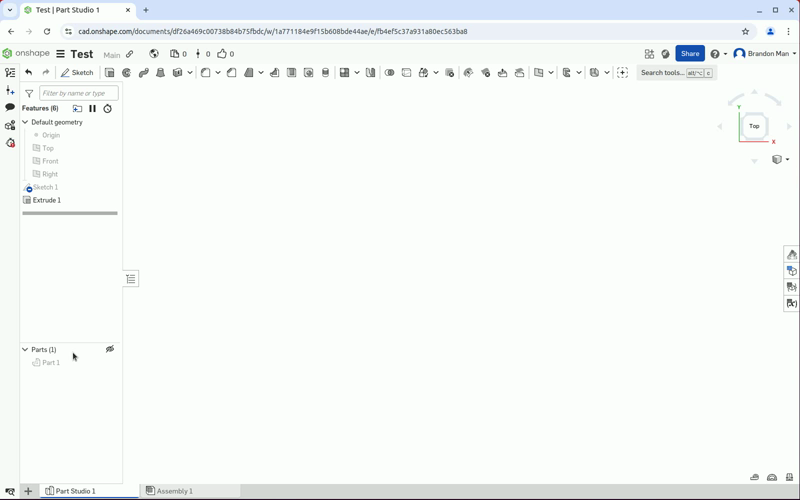
key(shift+y)
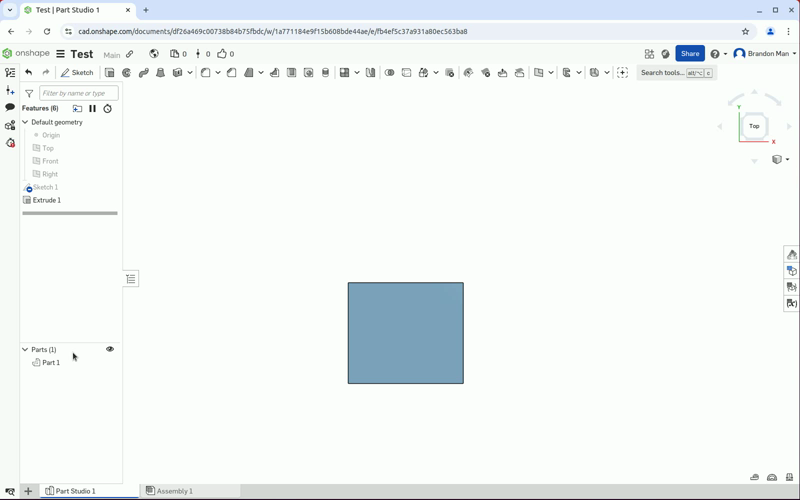
mouse_move(541, 75)
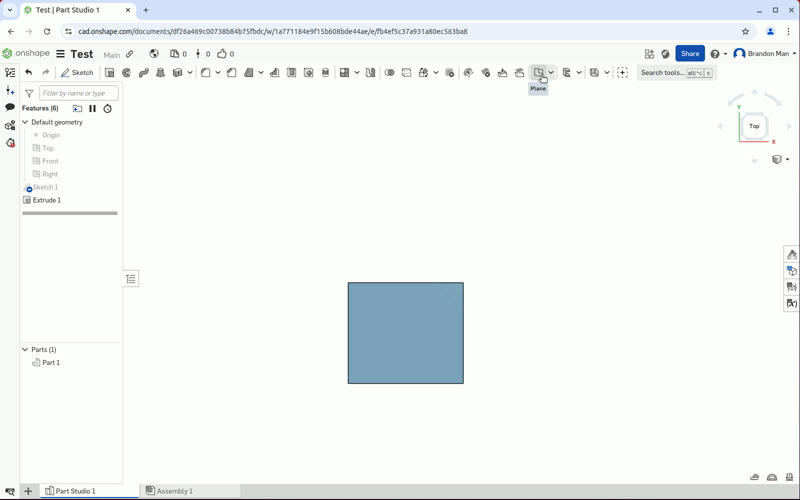
click(541, 75)
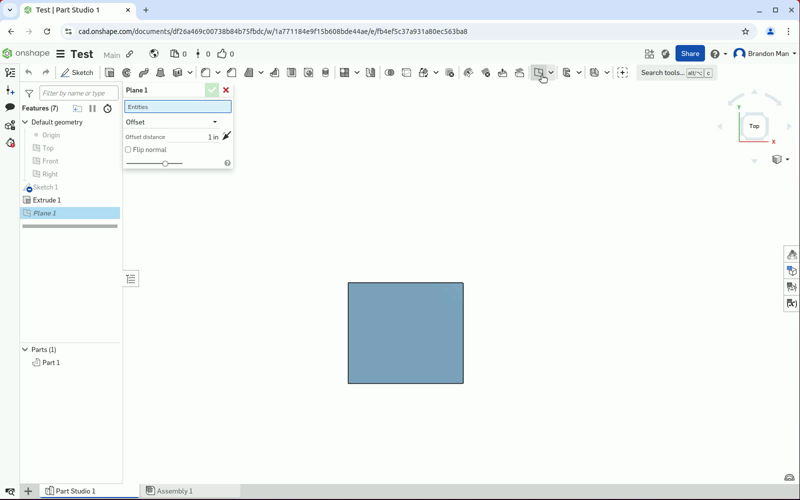
mouse_move(73, 150)
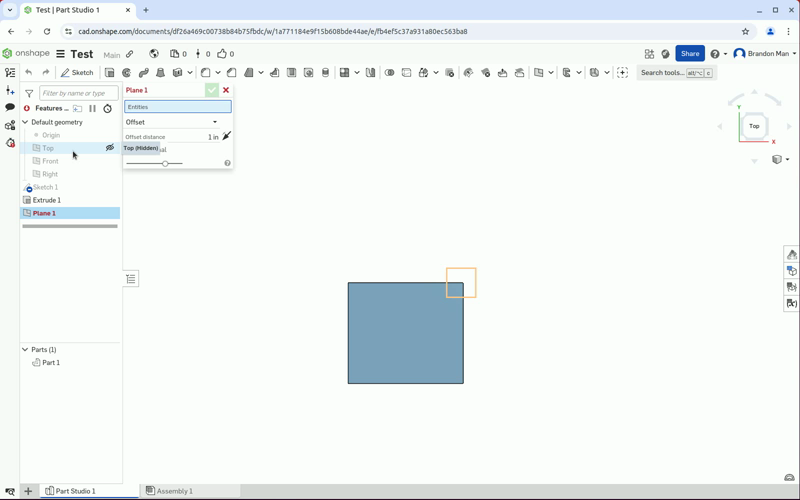
click(73, 150)
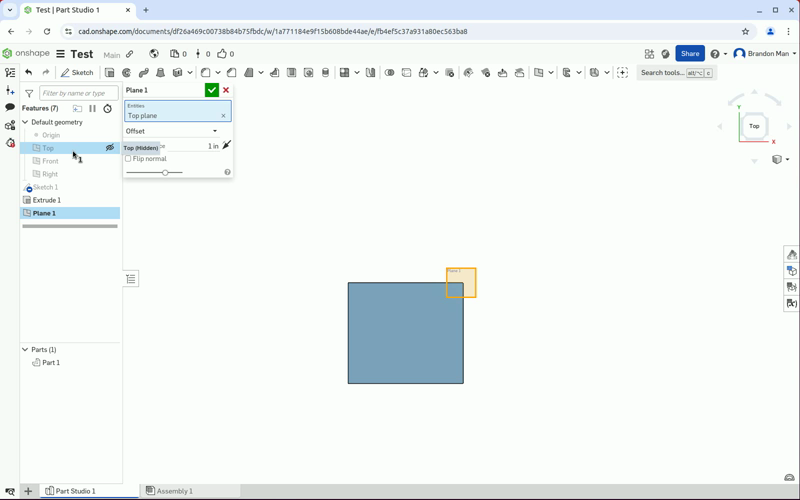
key(tab, 2)
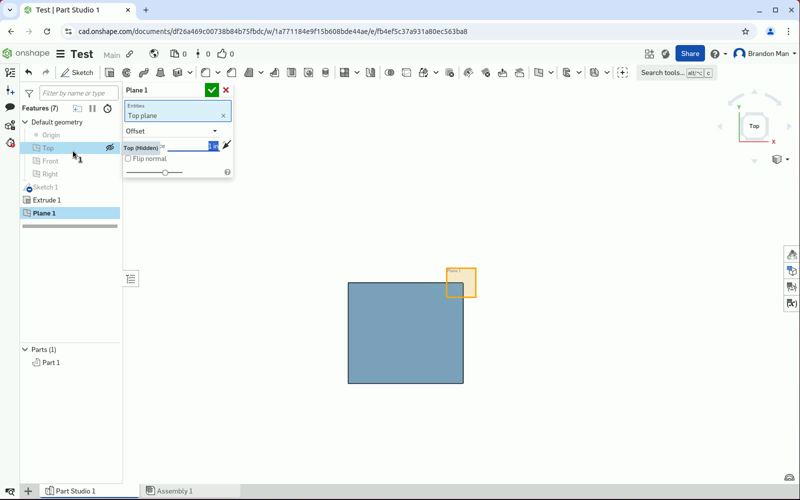
text(3.851)
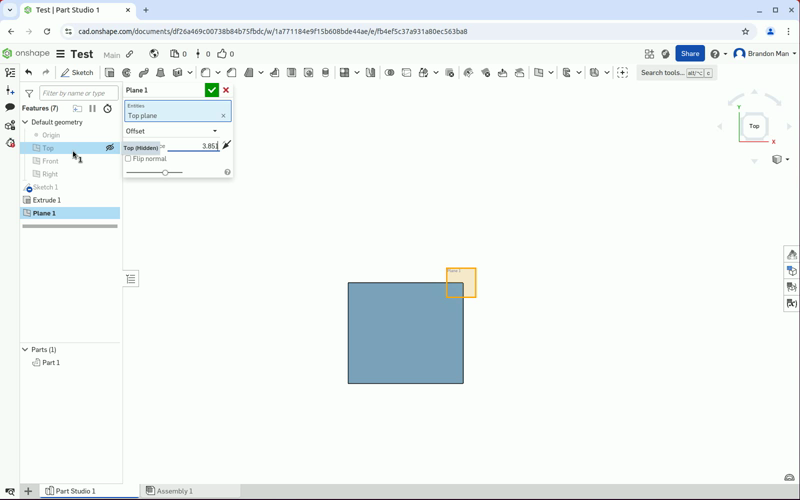
key(enter, 2)
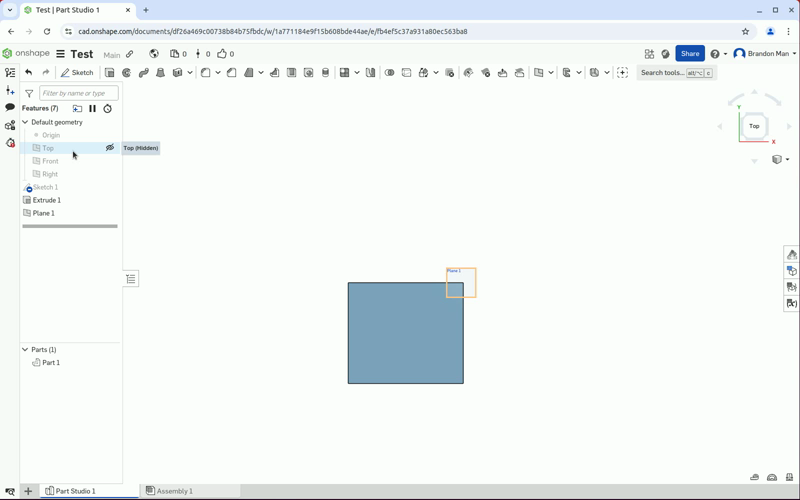
key(shift+s)
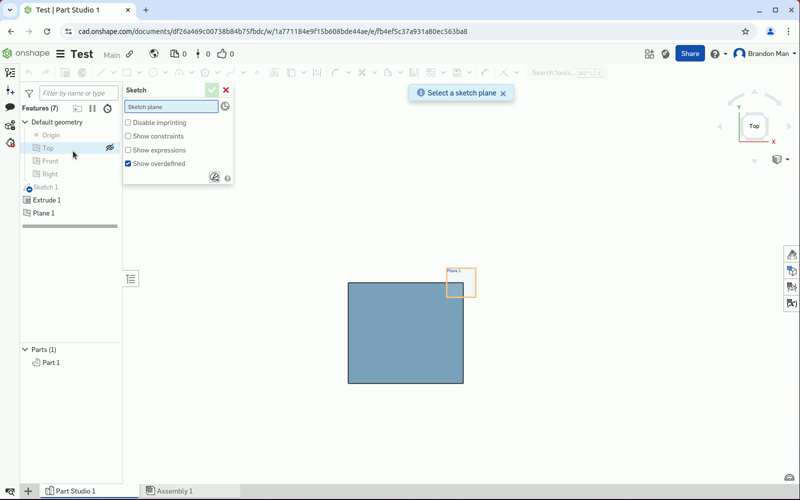
mouse_move(73, 215)
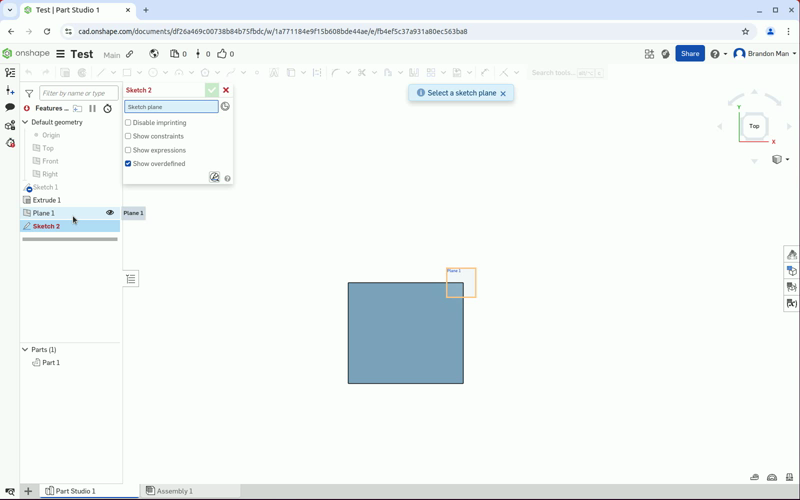
click(73, 215)
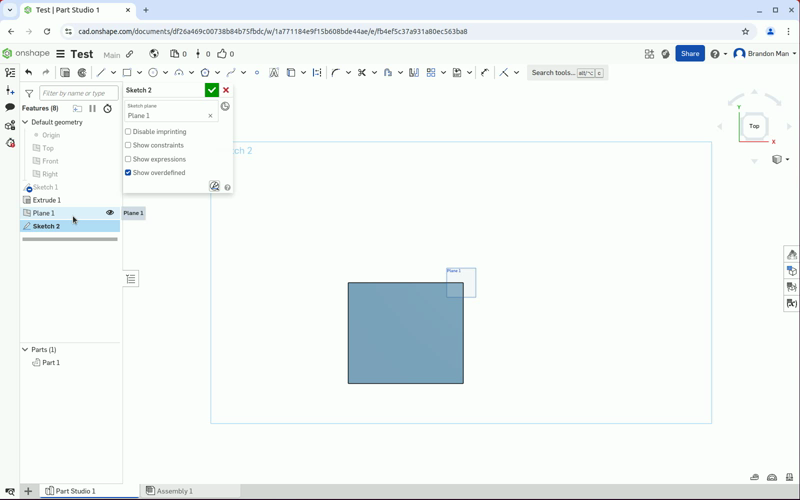
mouse_move(73, 352)
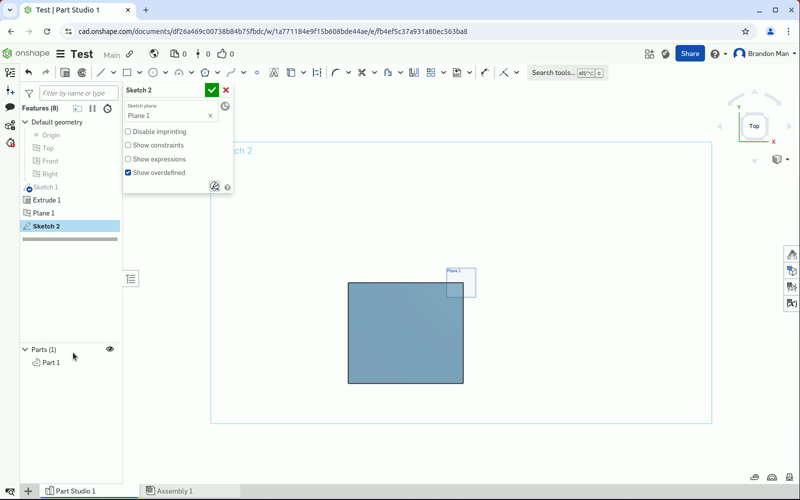
key(y)
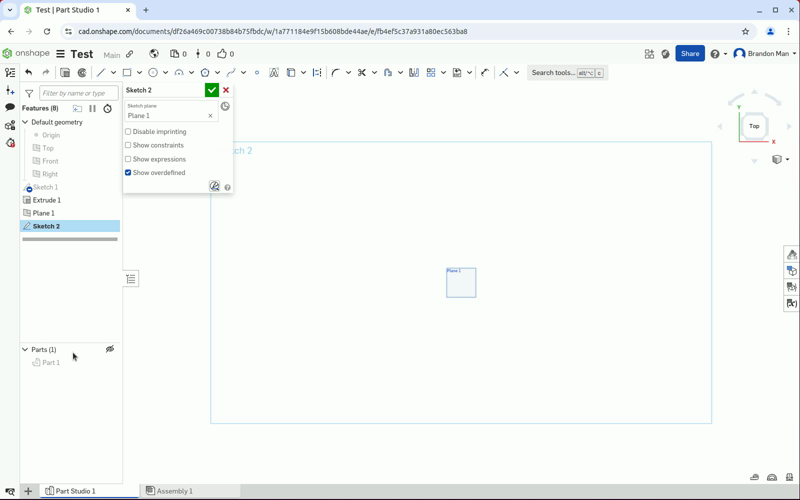
key(c)
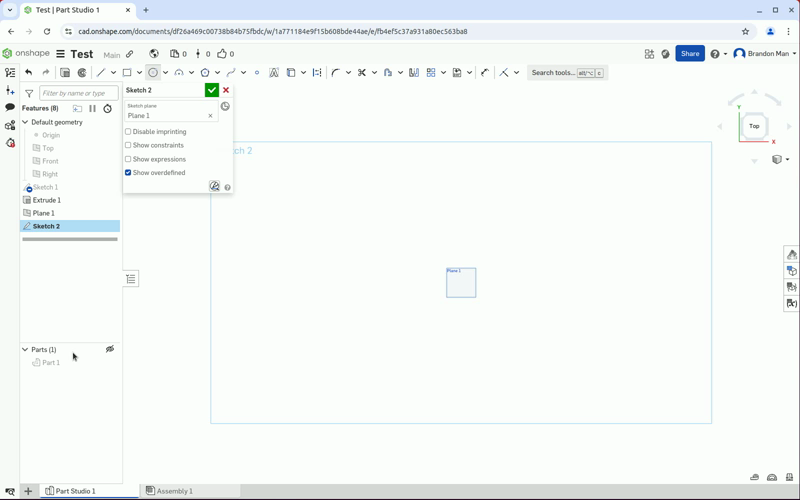
key_down(shift)
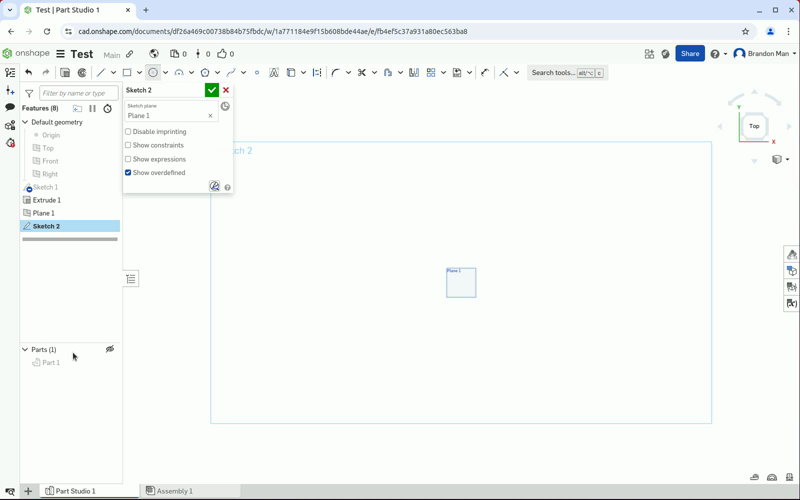
mouse_move(399, 333)
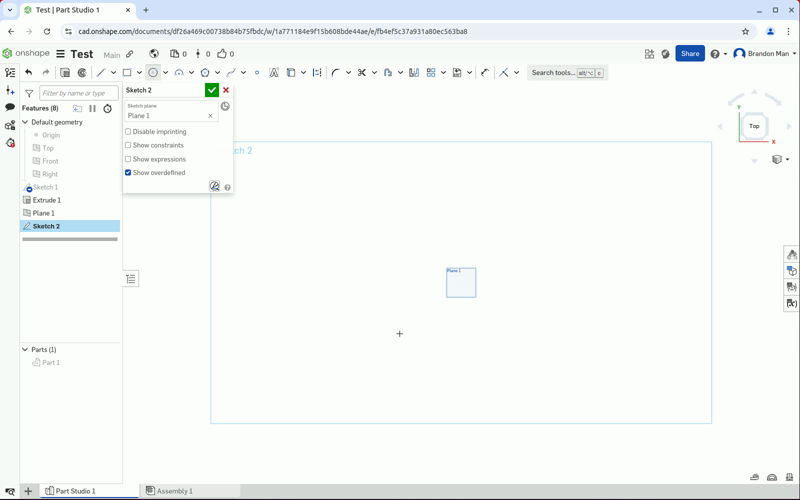
click(399, 333)
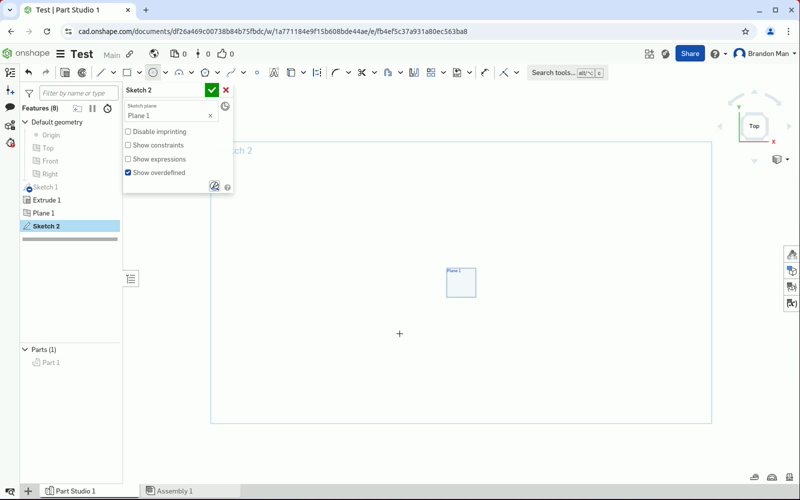
key_up(shift)
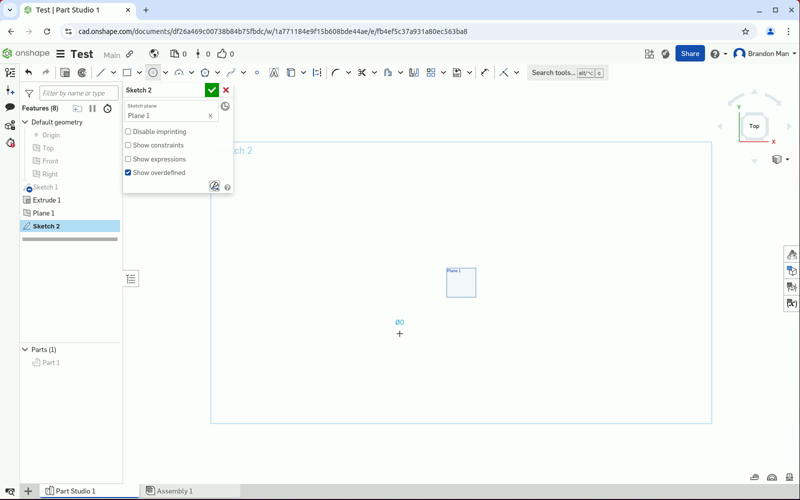
mouse_move(444, 333)
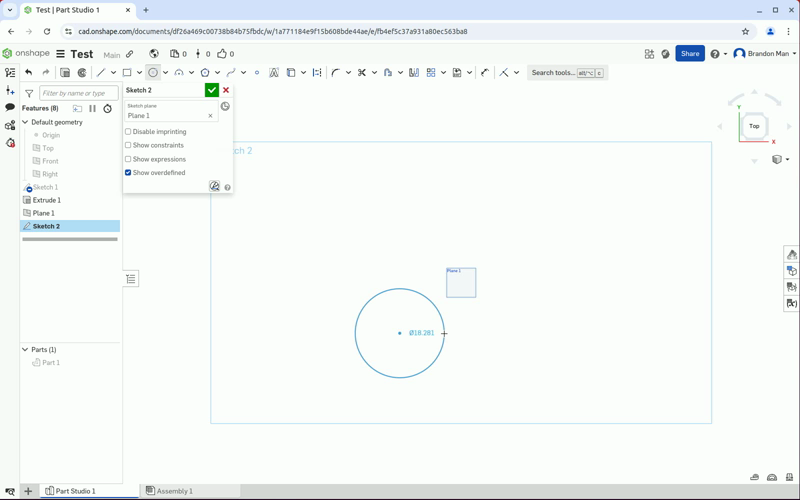
click(444, 333)
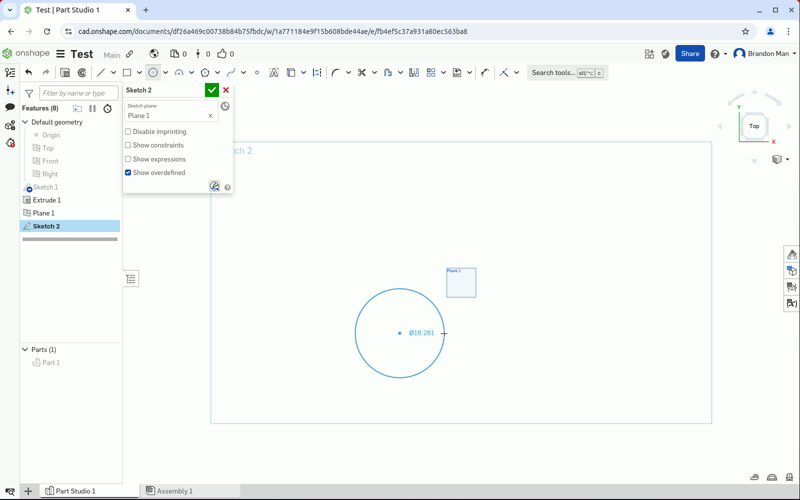
key(esc)
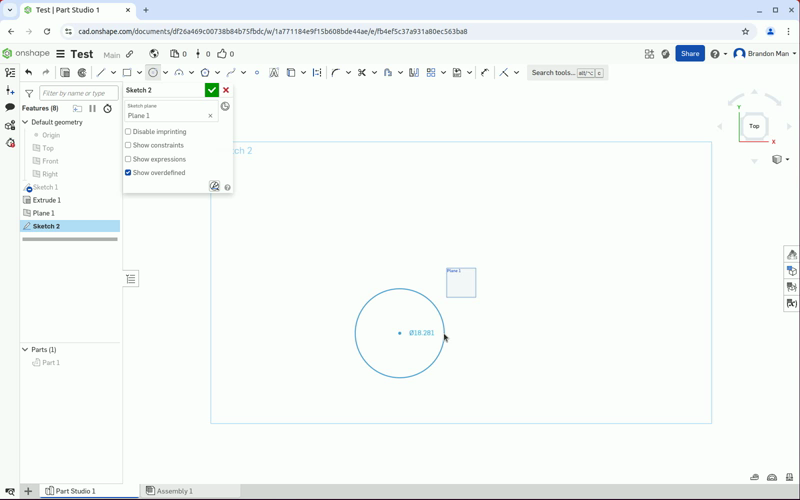
mouse_move(430, 331)
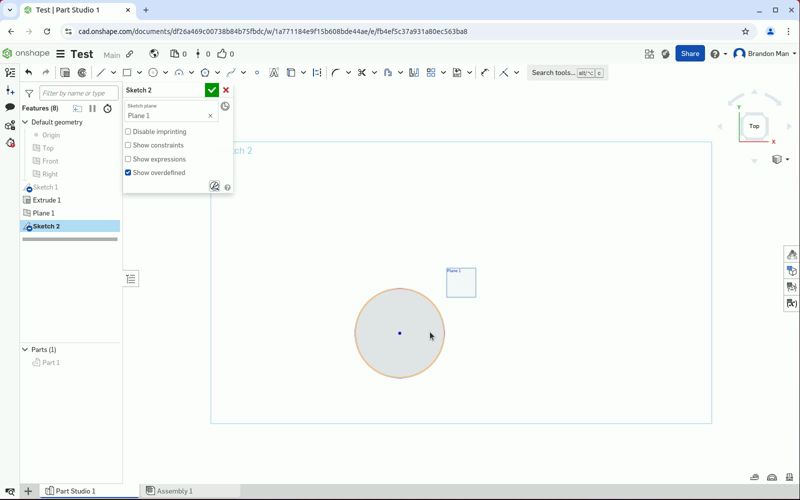
click(430, 331)
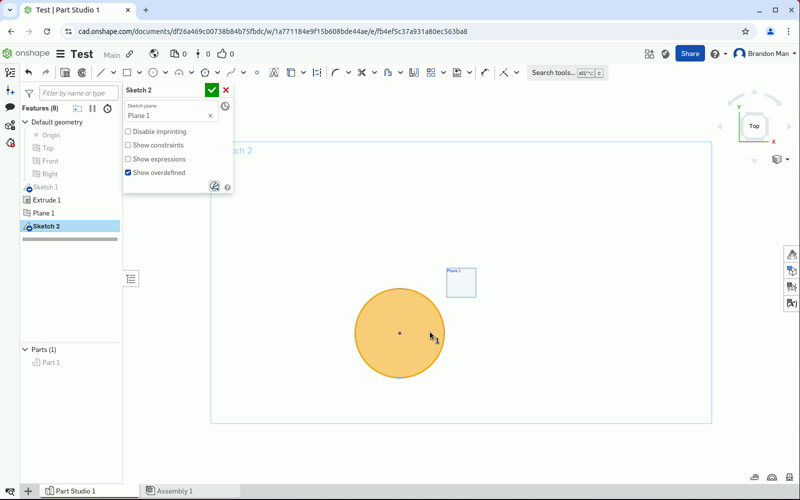
mouse_move(73, 352)
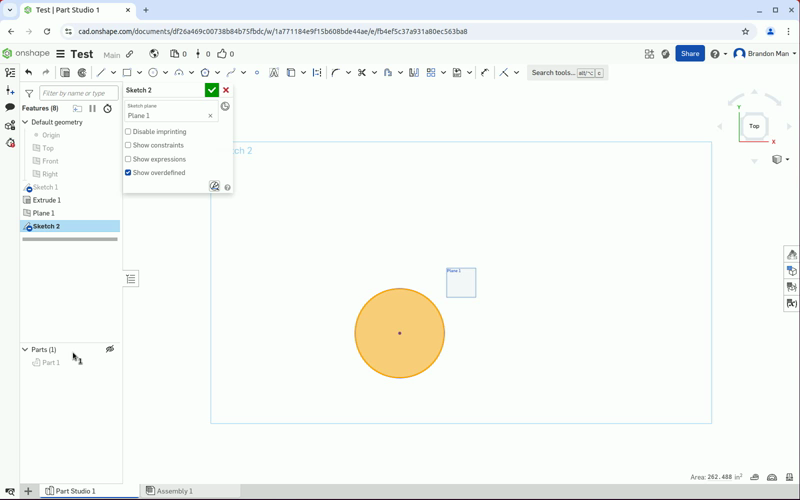
key(shift+y)
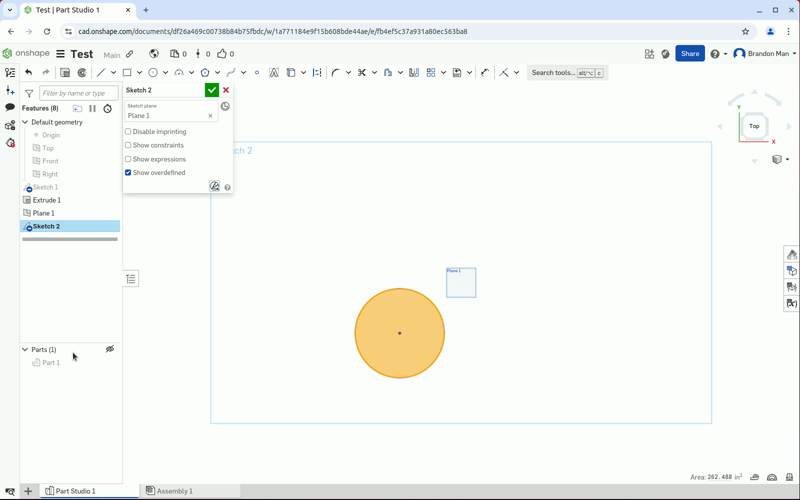
key(shift+e)
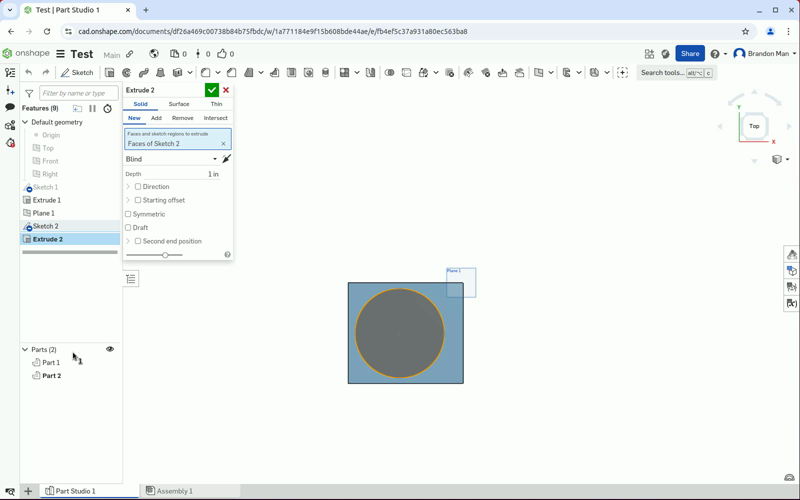
mouse_move(143, 106)
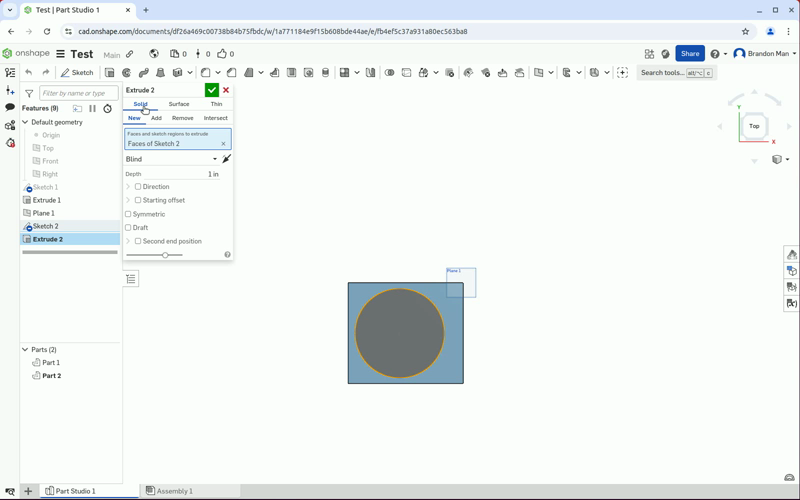
click(143, 106)
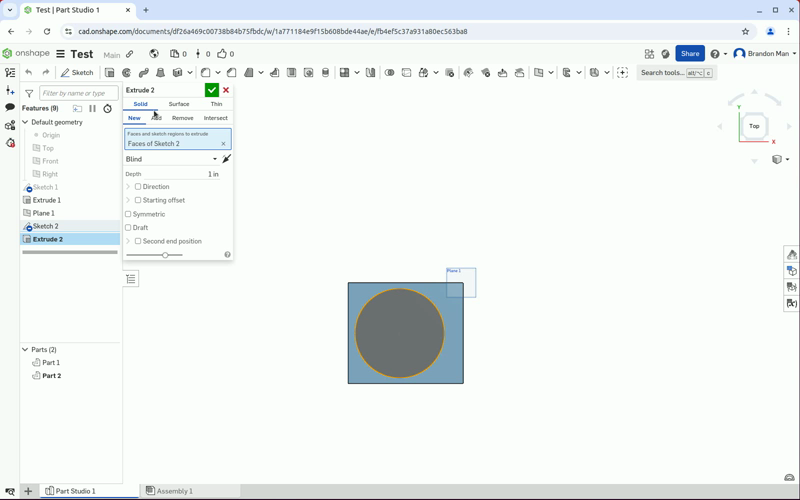
mouse_move(186, 120)
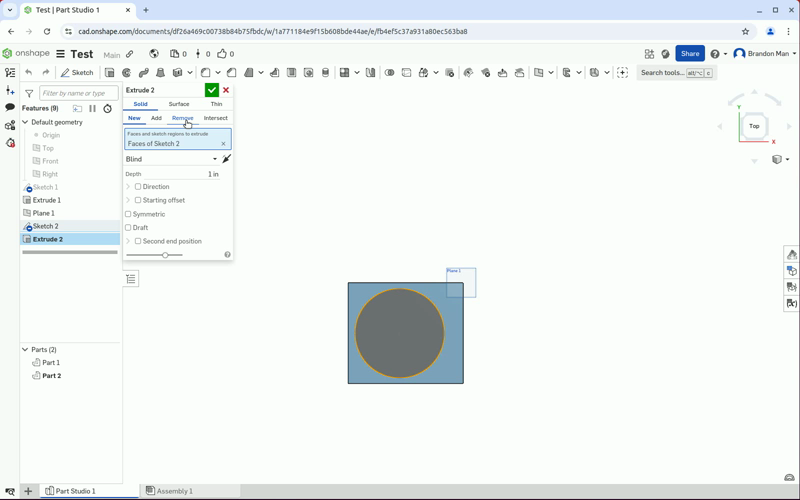
click(186, 120)
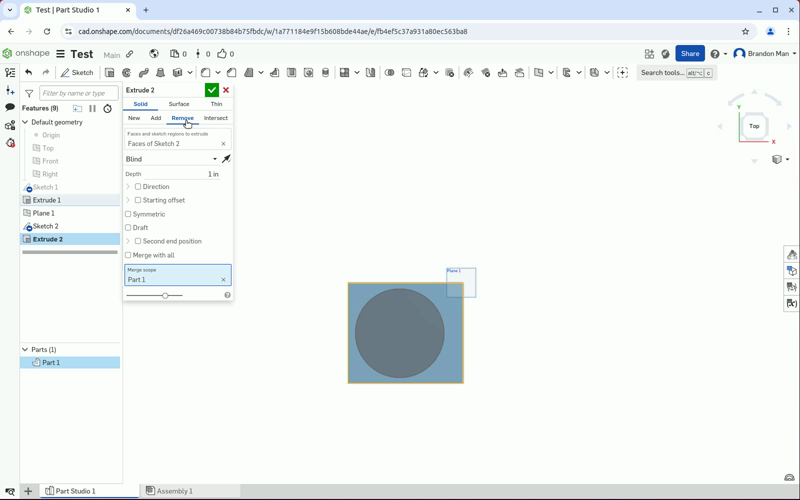
key(tab, 4)
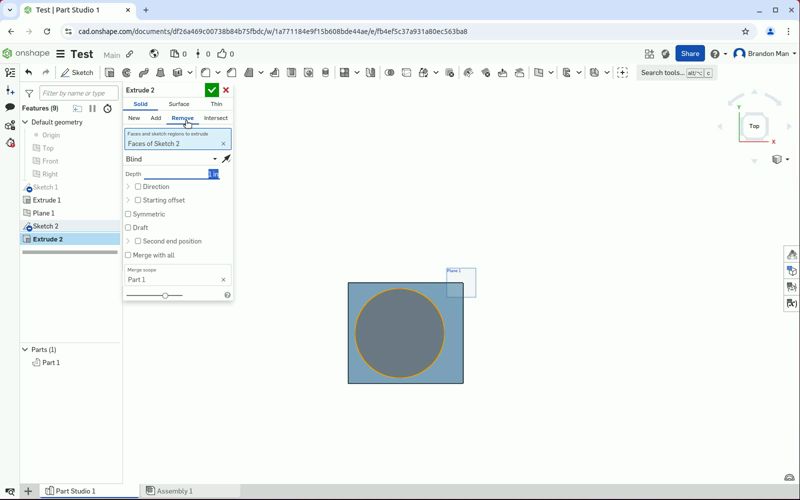
text(2.889)
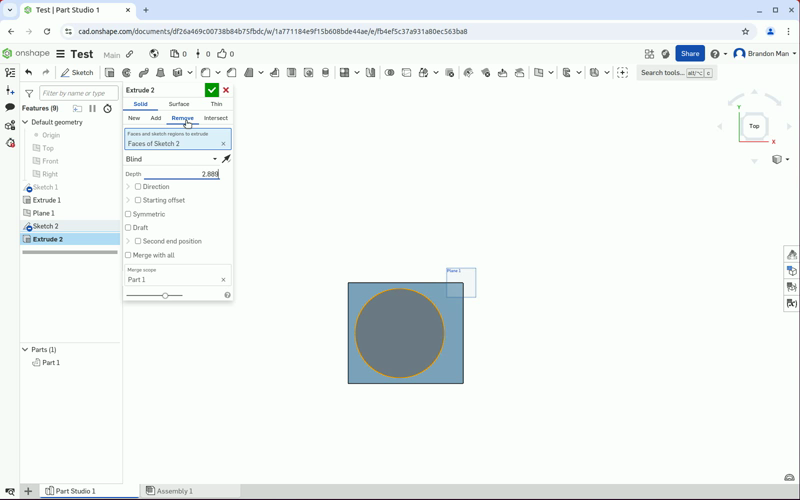
key(tab, 6)
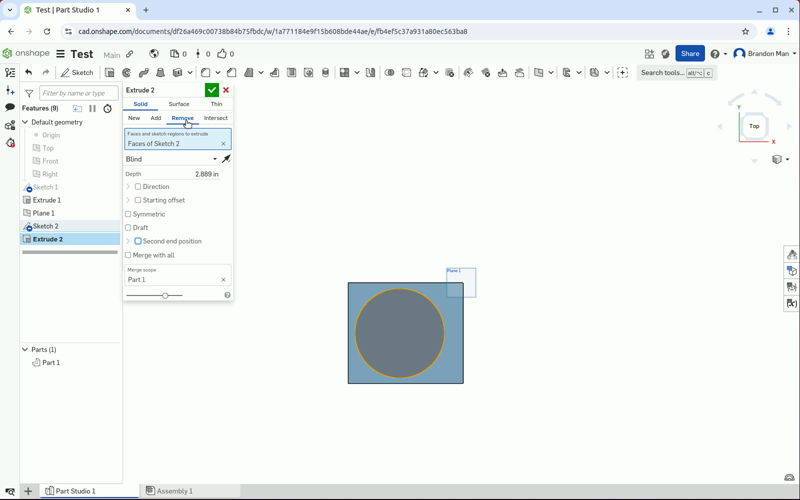
key(space)
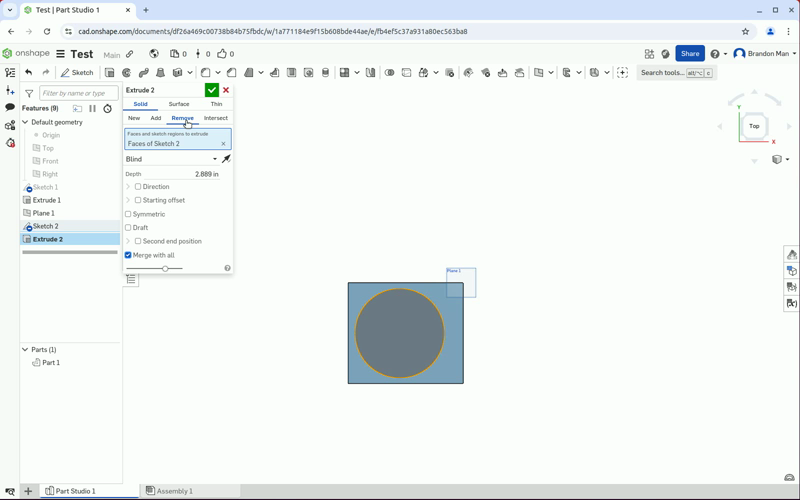
key(enter)
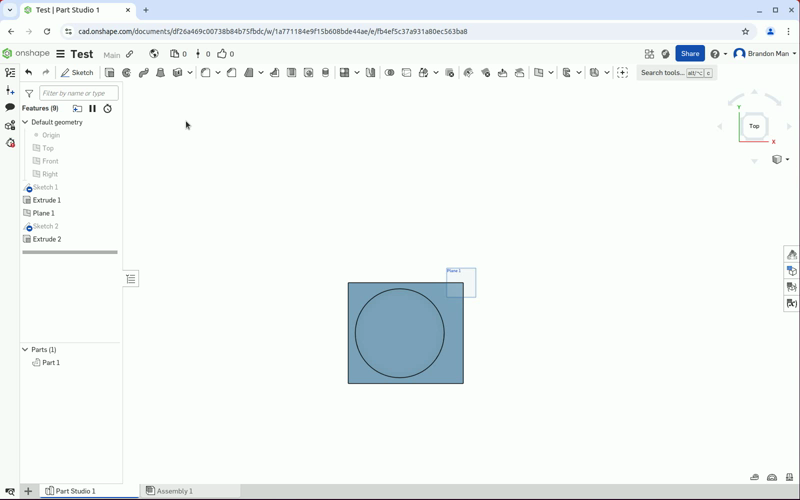
key(shift+h)
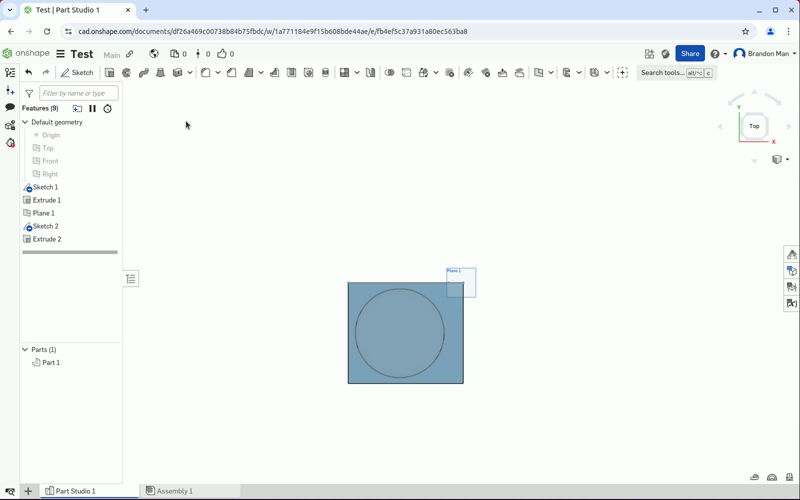
key(shift+h)
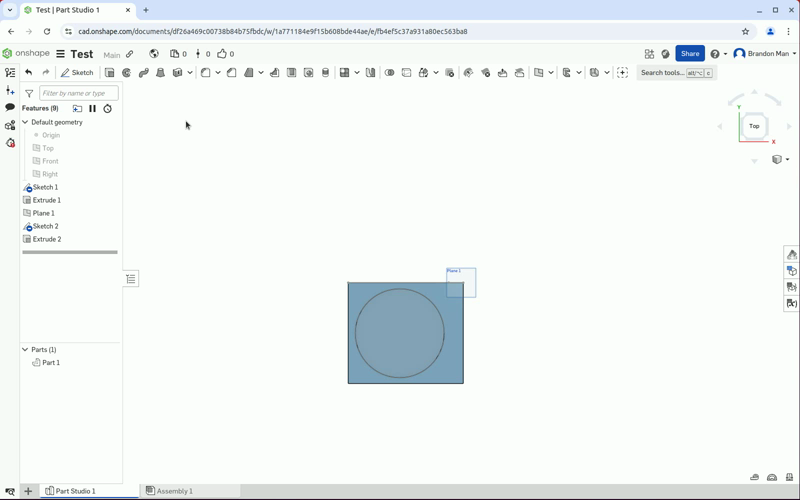
key(shift+7)
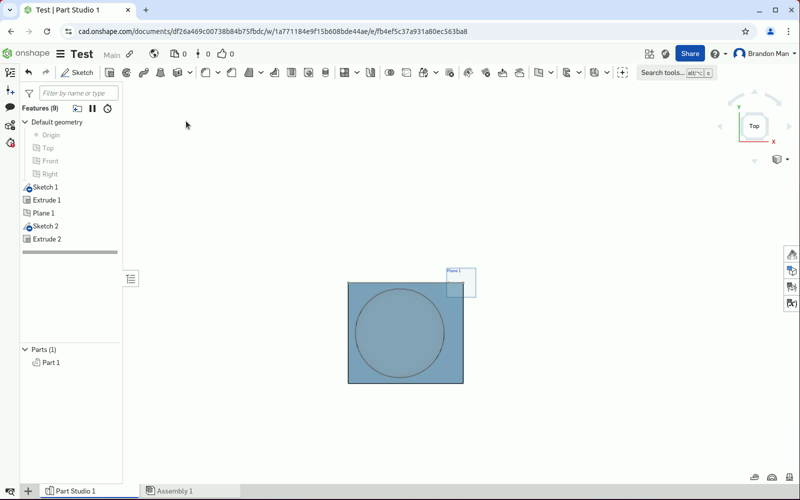
key(up, 3)
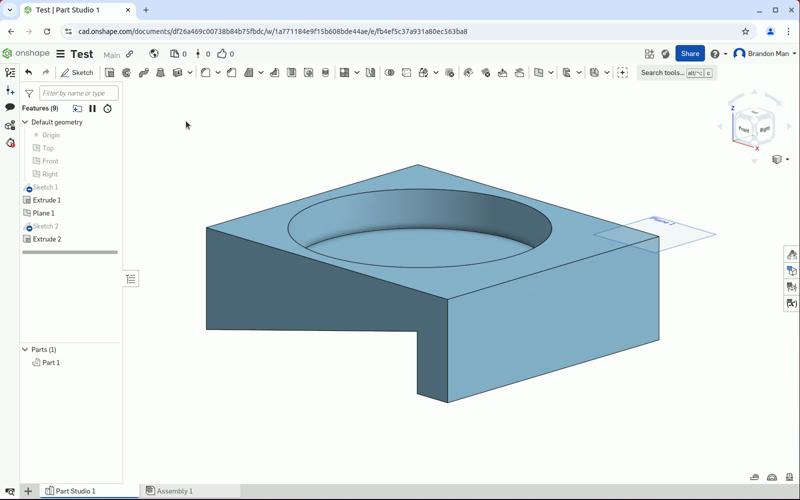
key(left, 3)
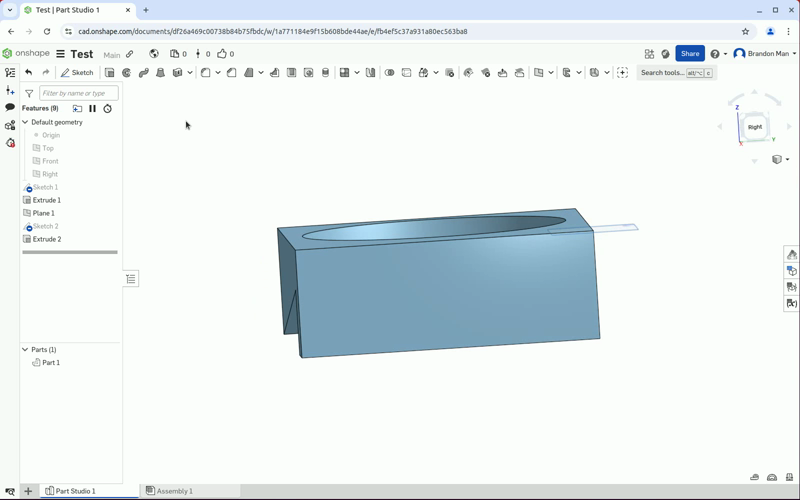
key(right, 3)
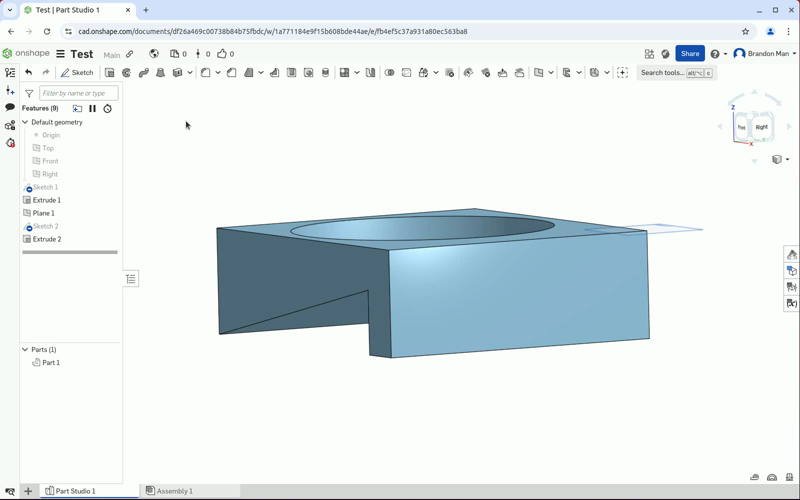
key(down, 3)
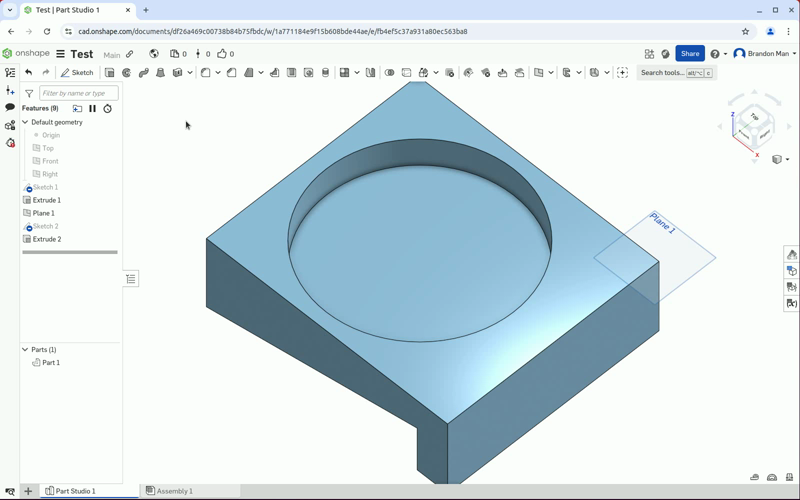
mouse_move(73, 189)
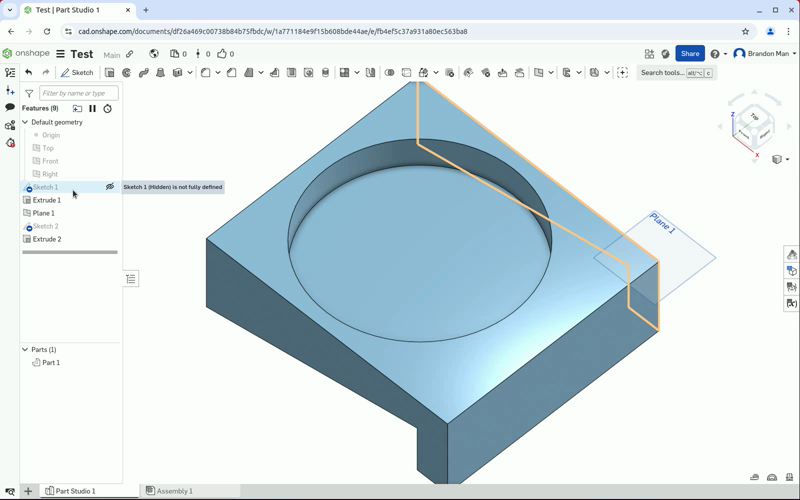
click(73, 189)